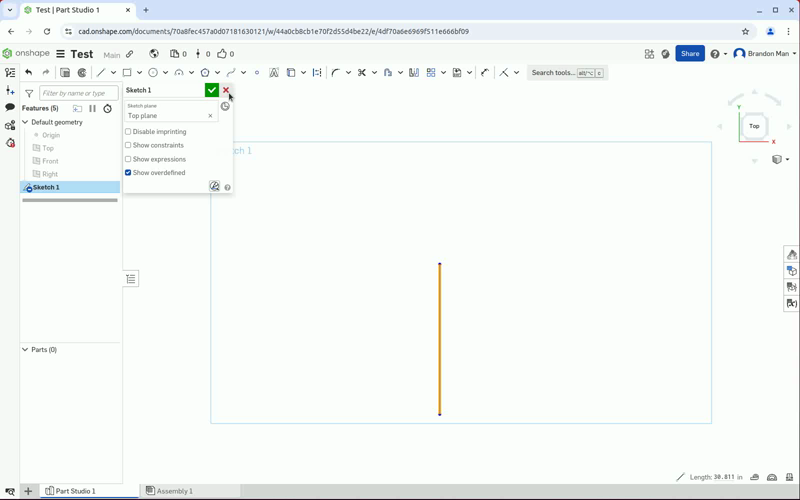
key(shift+h)
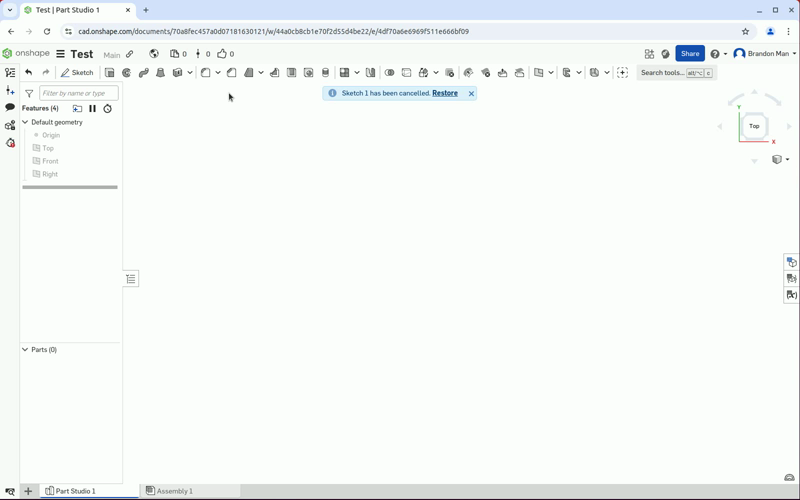
mouse_move(73, 352)
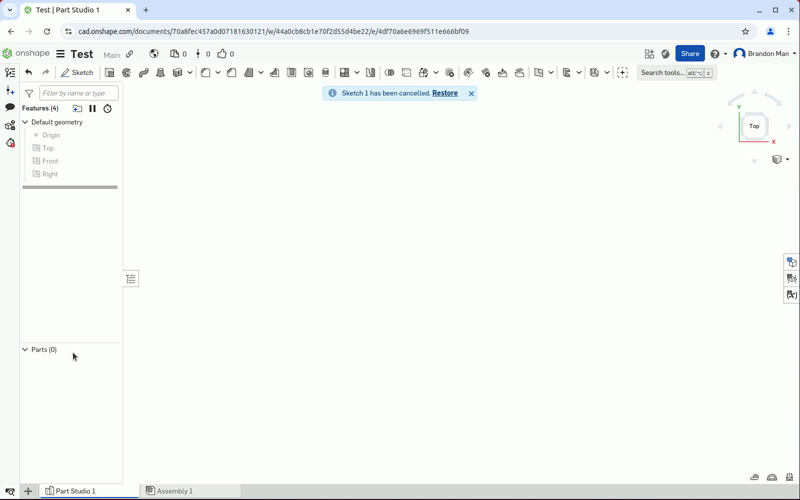
key(y)
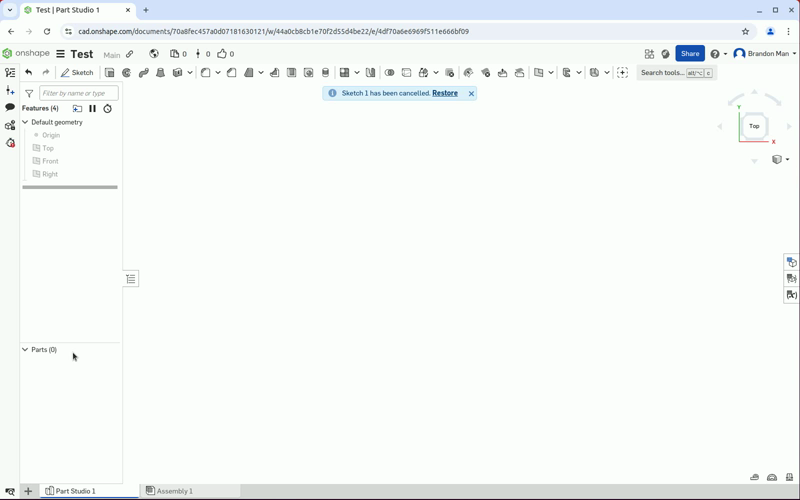
key(shift+p)
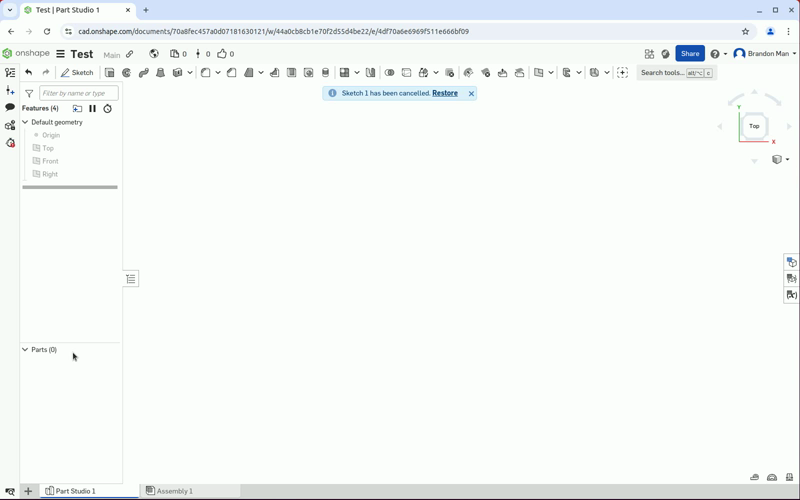
key(space)
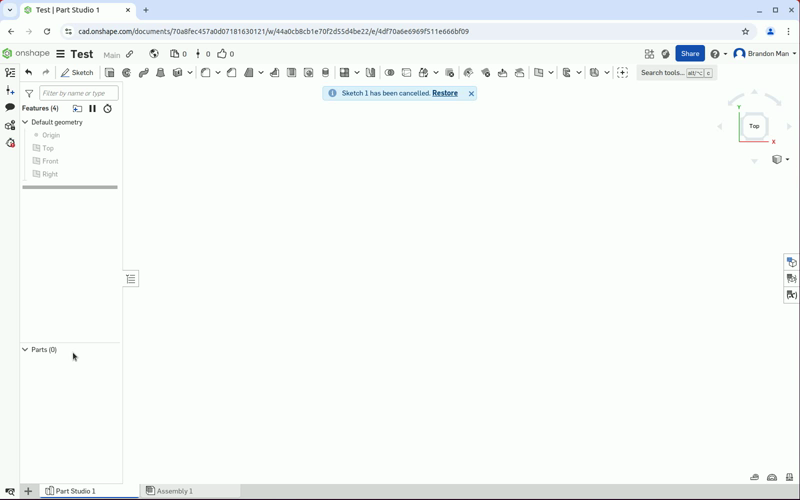
key_down(shift)
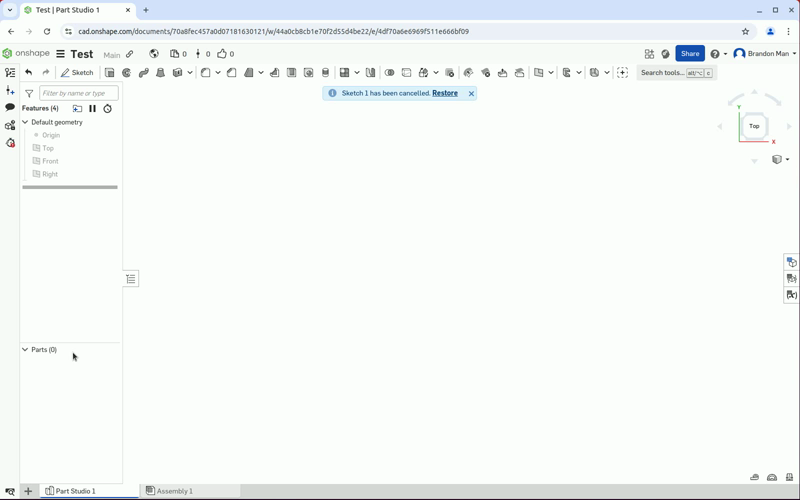
key(up)
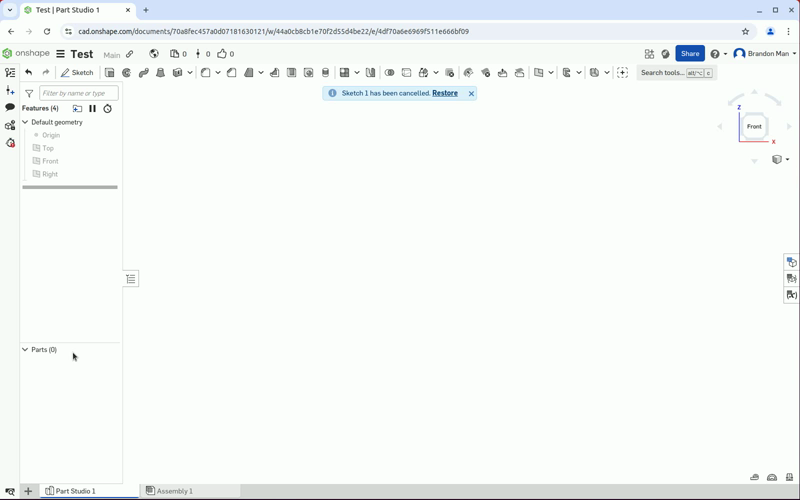
key_up(shift)
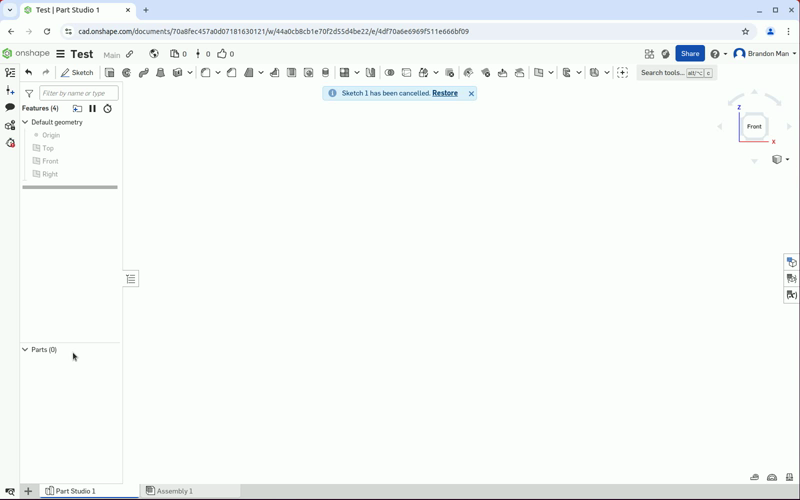
mouse_move(73, 352)
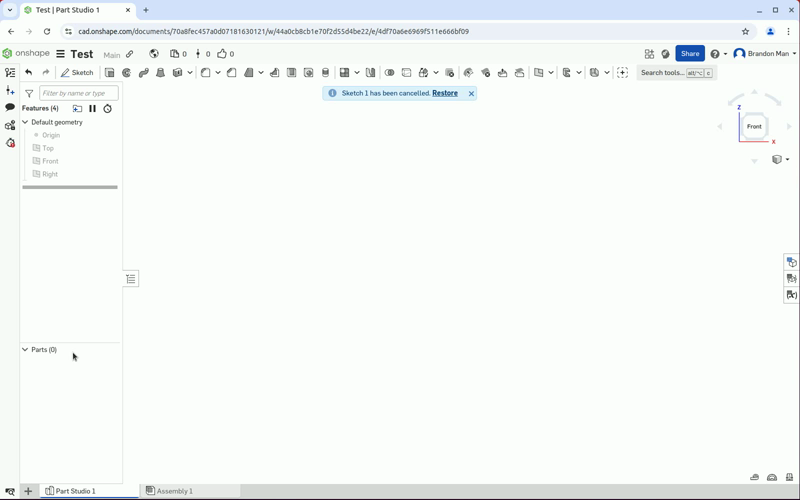
key(shift+y)
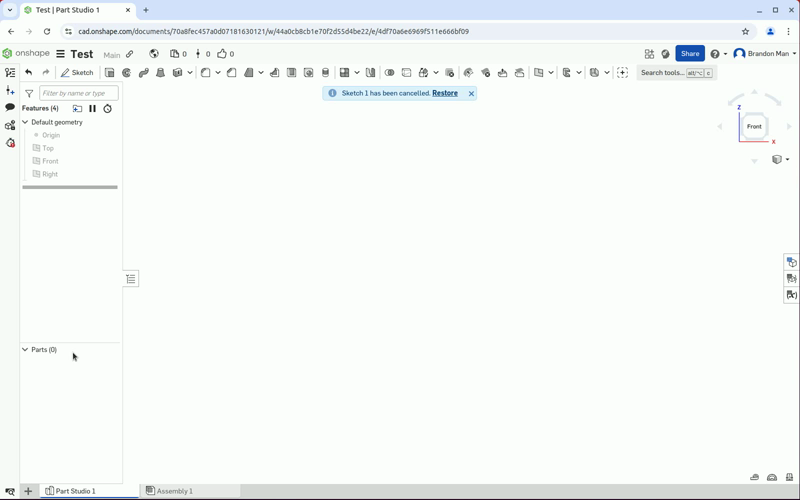
key(shift+s)
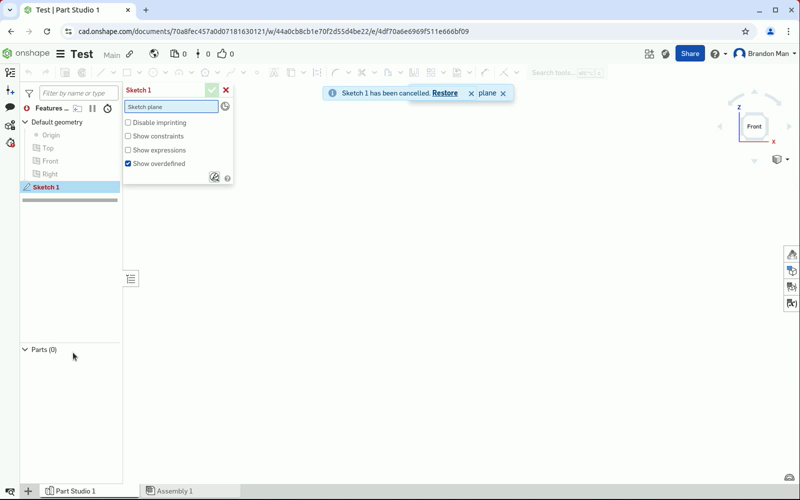
mouse_move(73, 163)
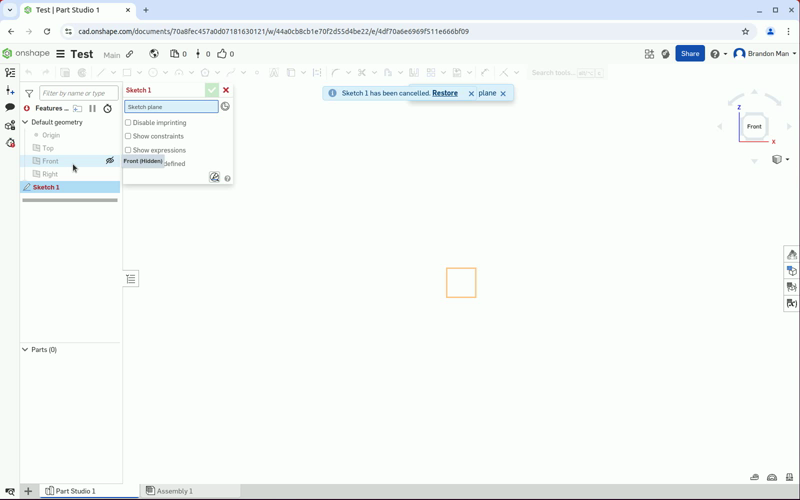
click(73, 163)
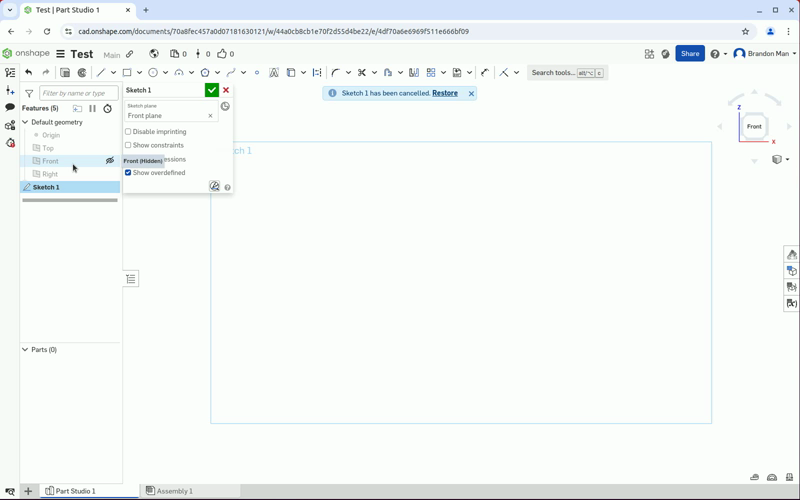
mouse_move(73, 352)
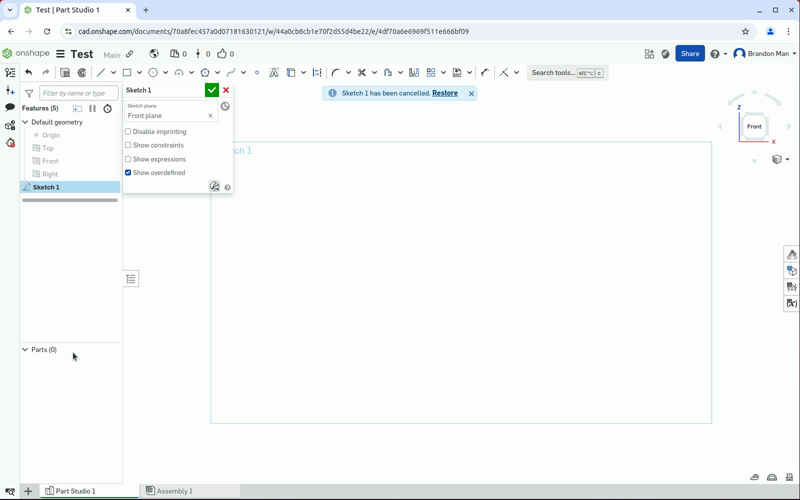
key(y)
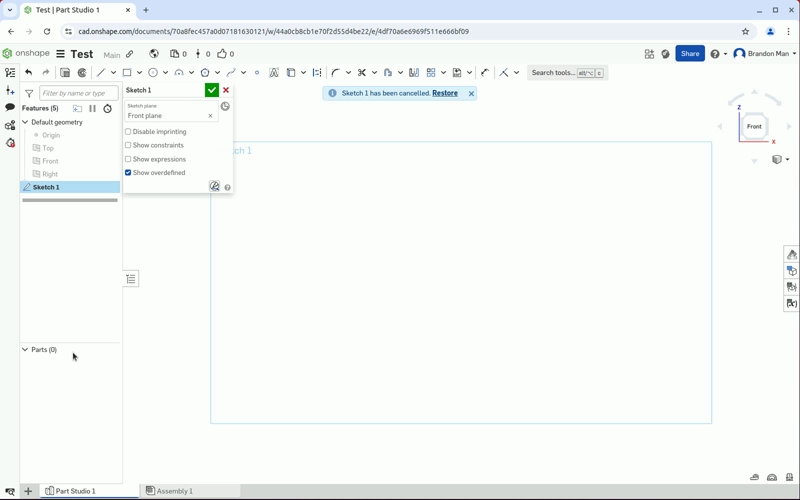
key(l)
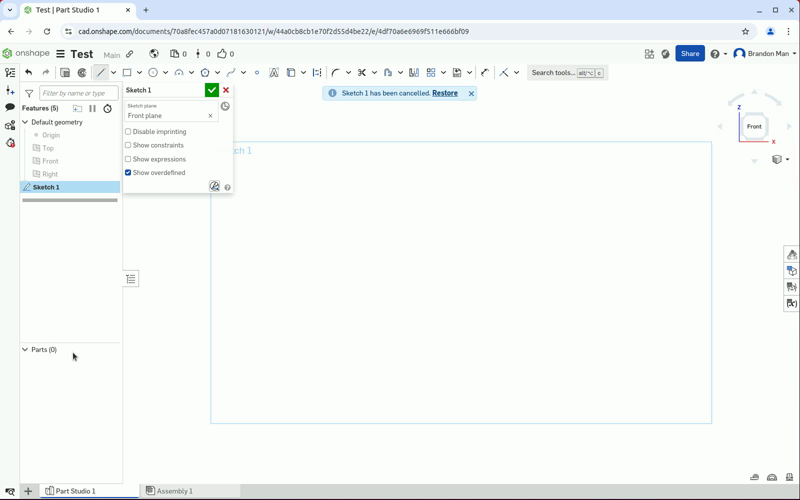
key_down(shift)
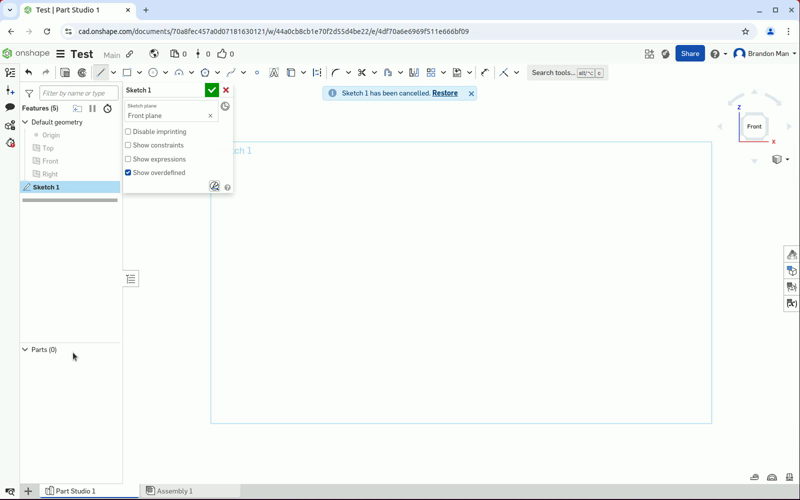
mouse_move(457, 395)
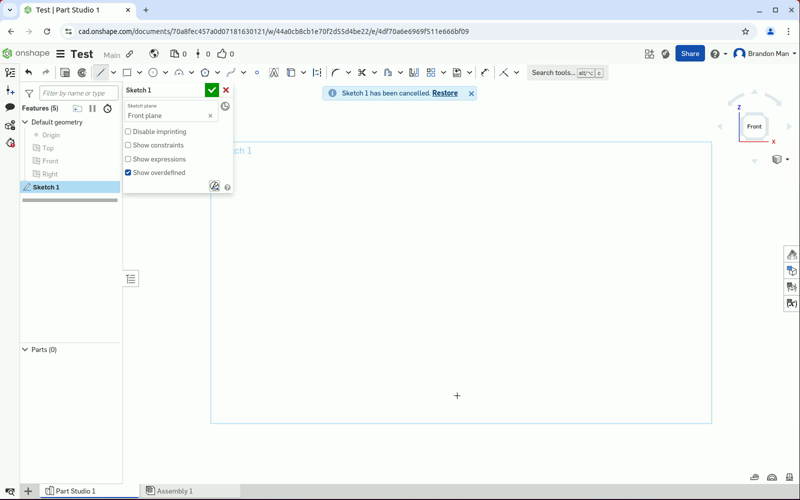
click(457, 395)
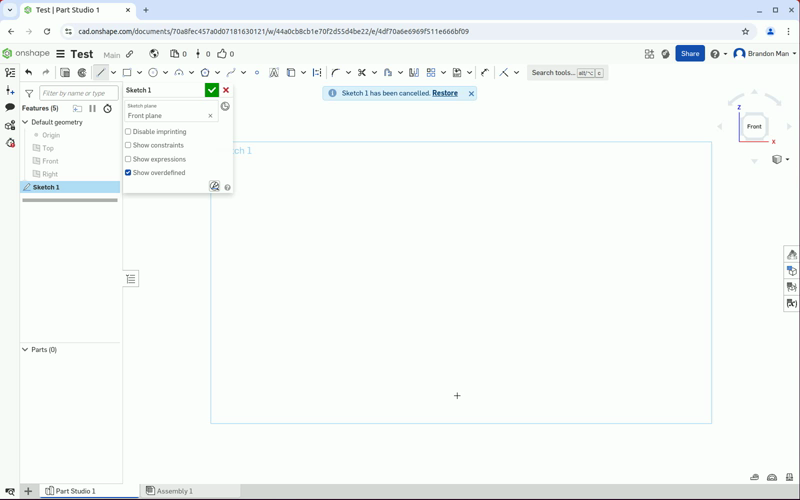
key_up(shift)
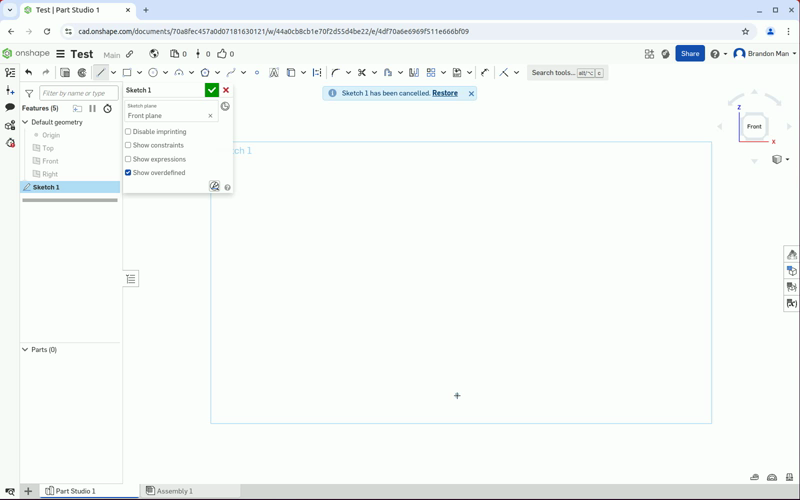
key_down(shift)
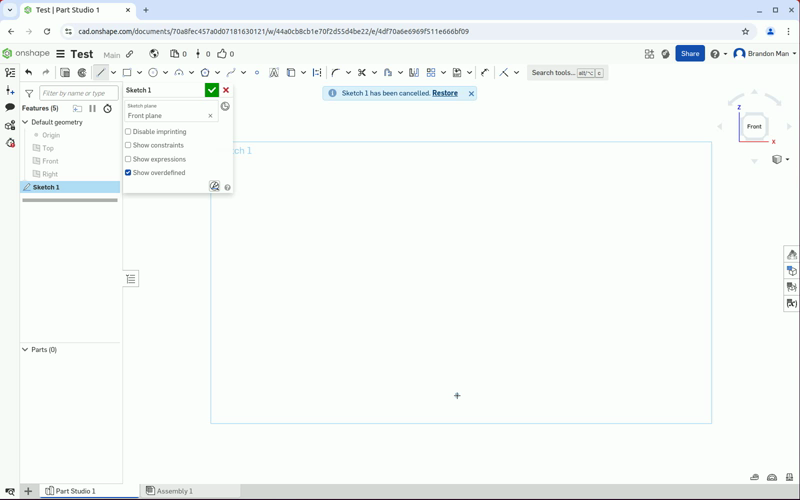
mouse_move(487, 395)
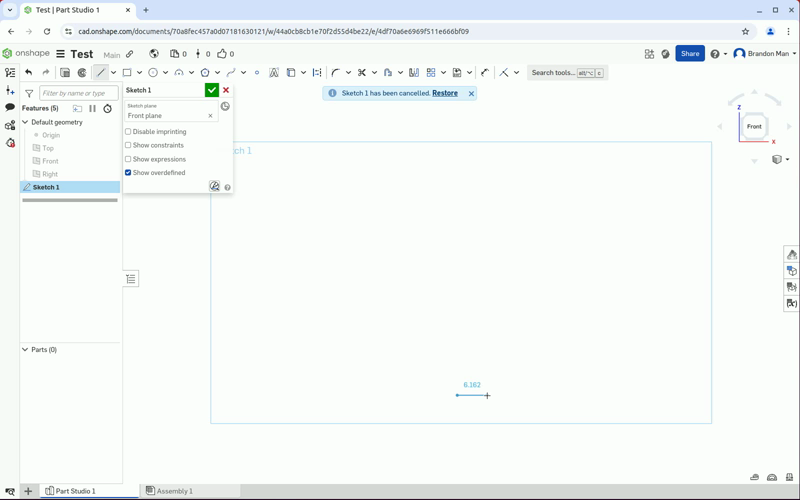
mouse_move(464, 395)
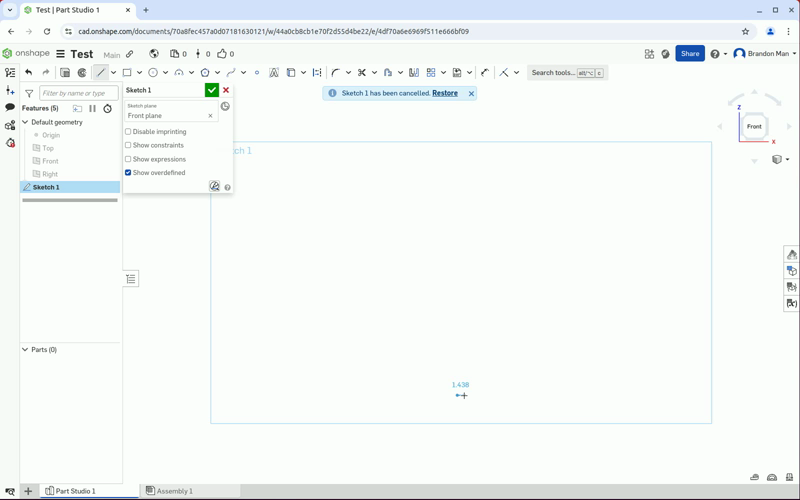
scroll(6)
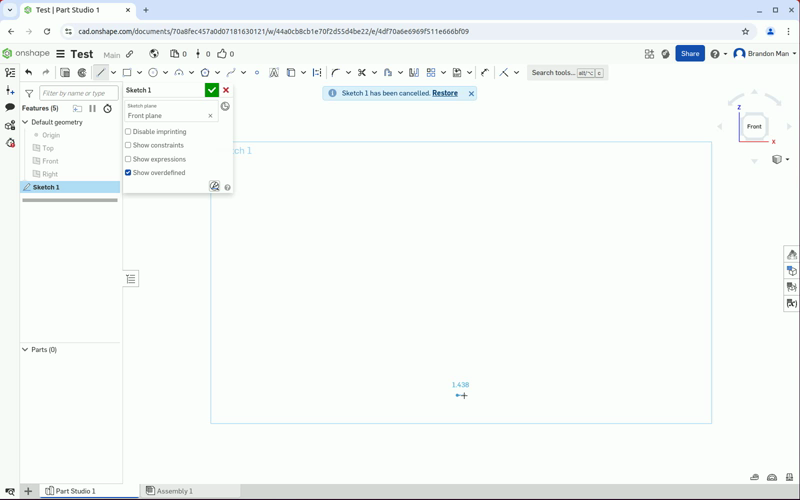
scroll(6)
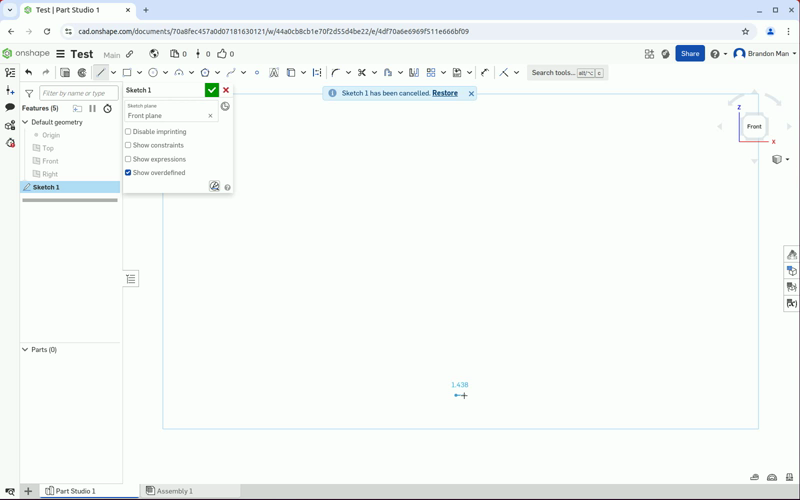
scroll(6)
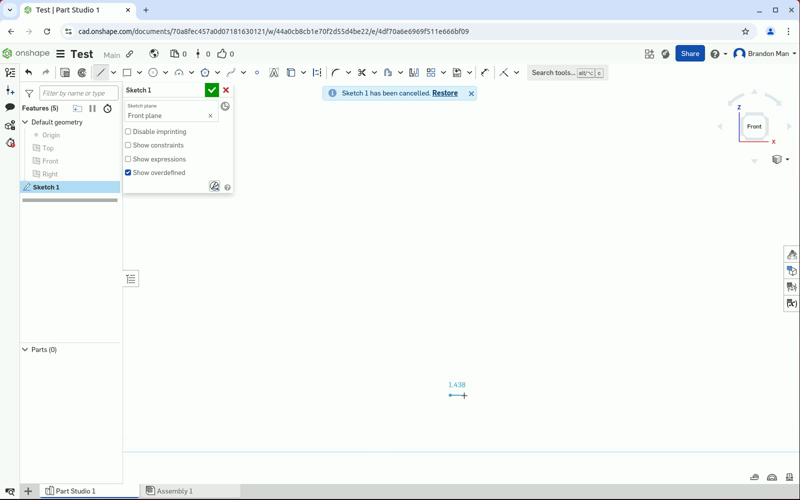
scroll(6)
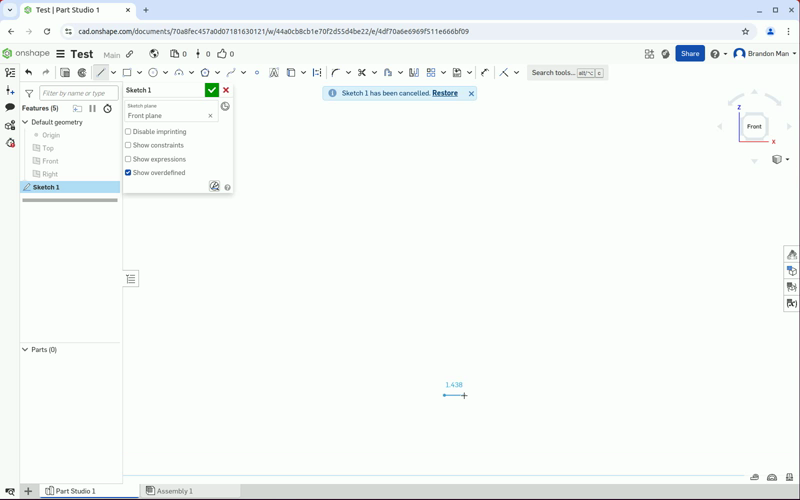
scroll(6)
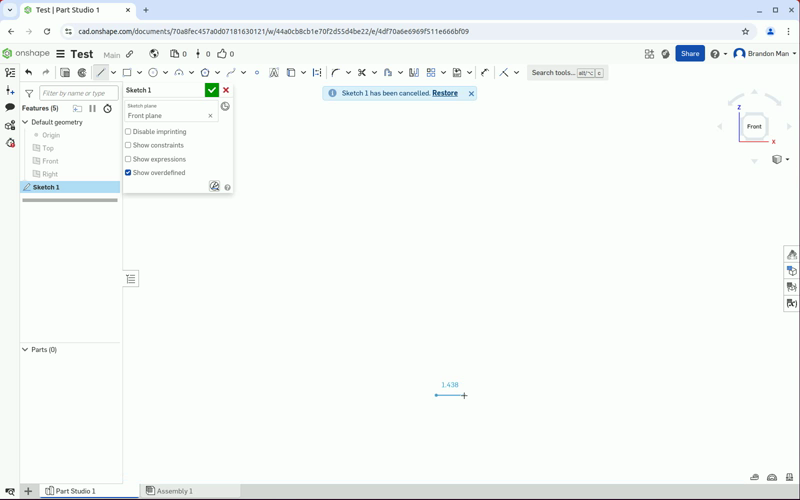
scroll(6)
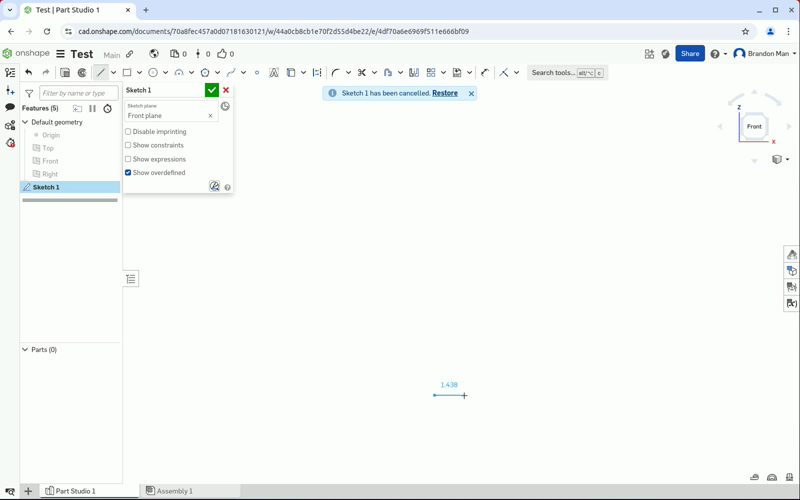
scroll(6)
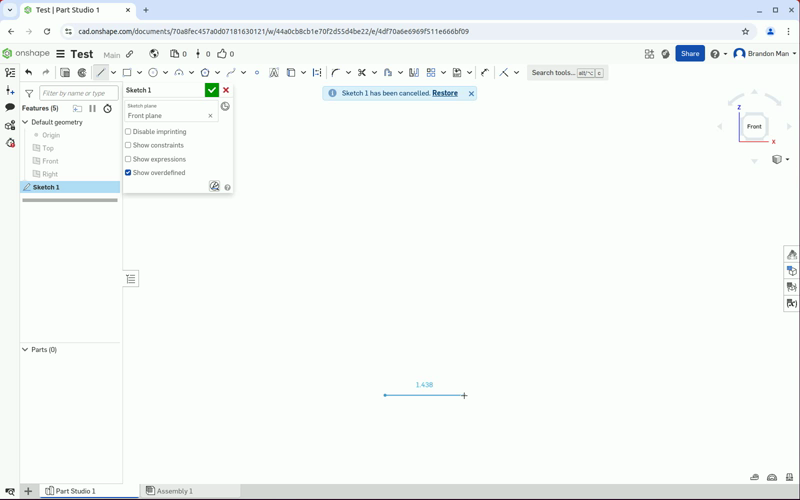
click(464, 395)
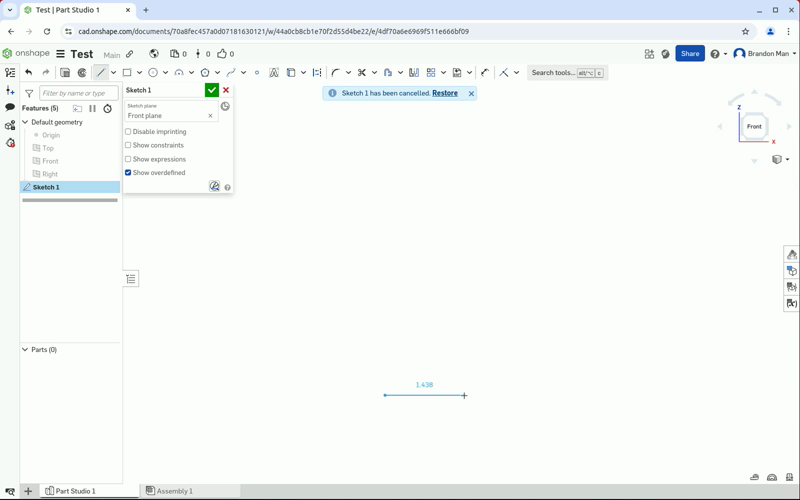
scroll(-6)
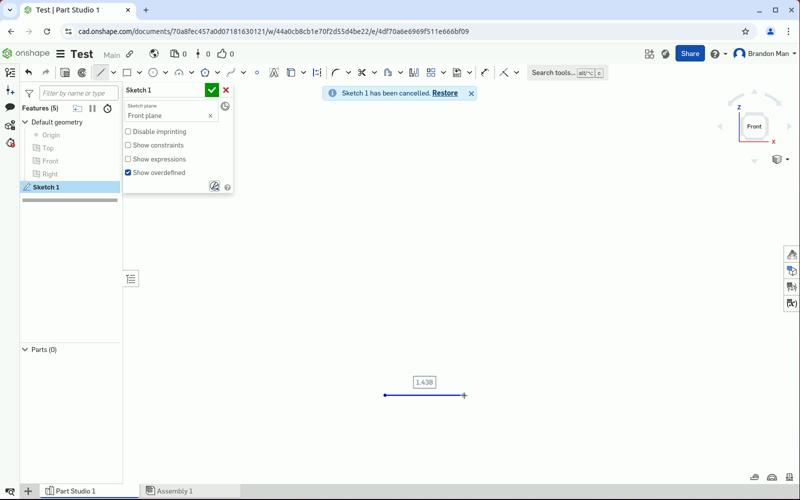
scroll(-6)
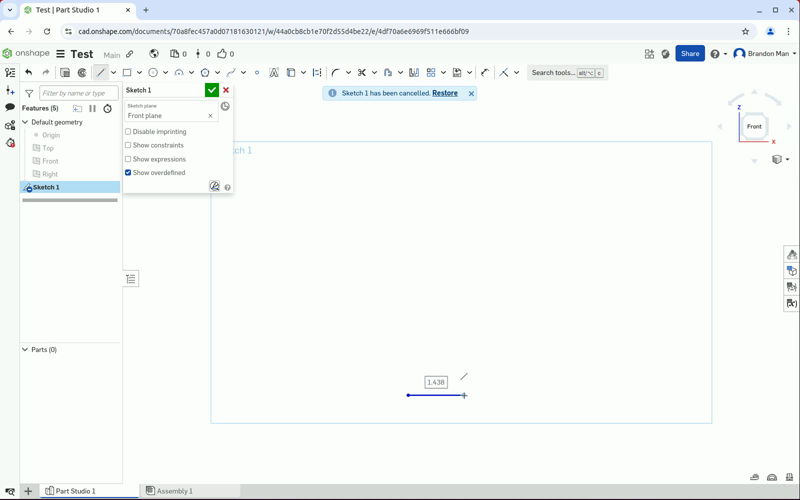
scroll(-6)
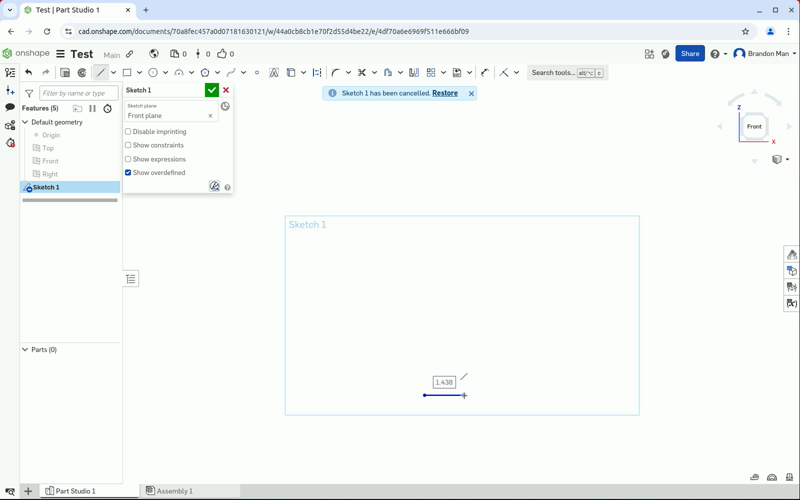
scroll(-6)
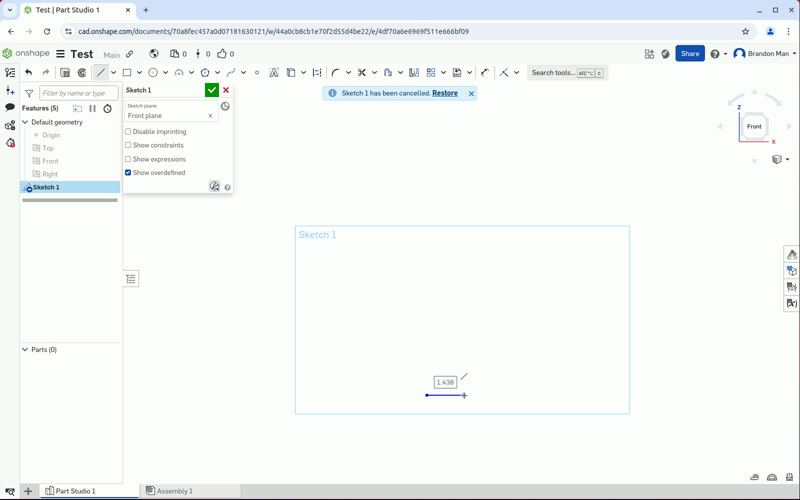
scroll(-6)
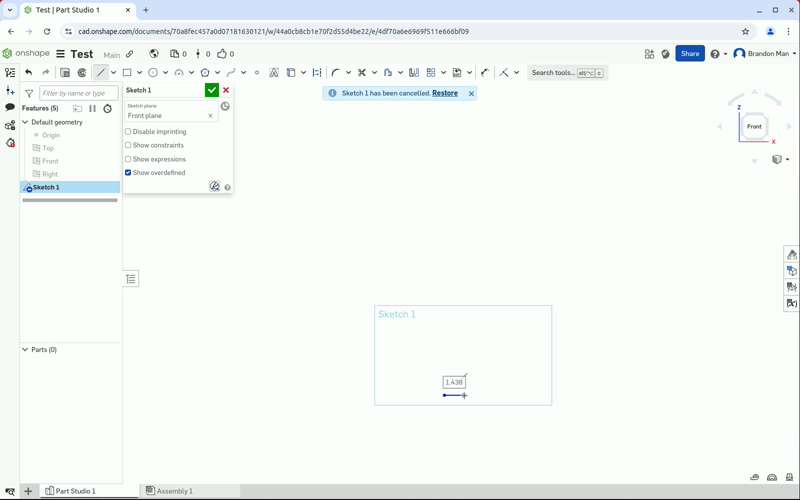
scroll(-6)
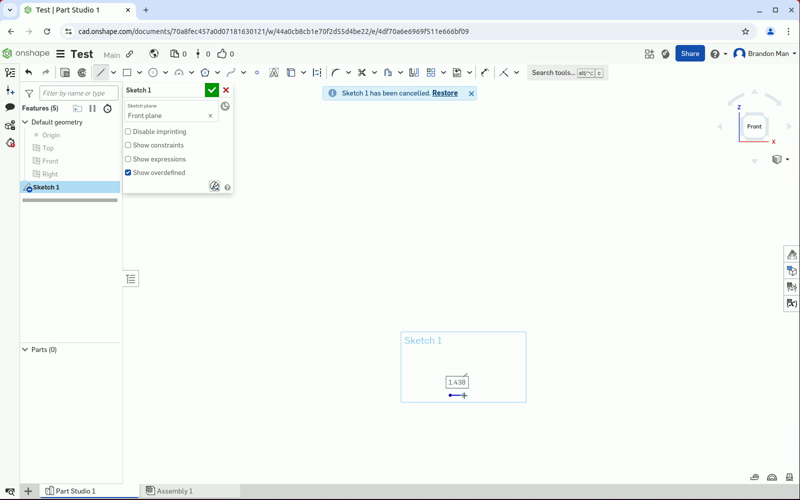
scroll(-6)
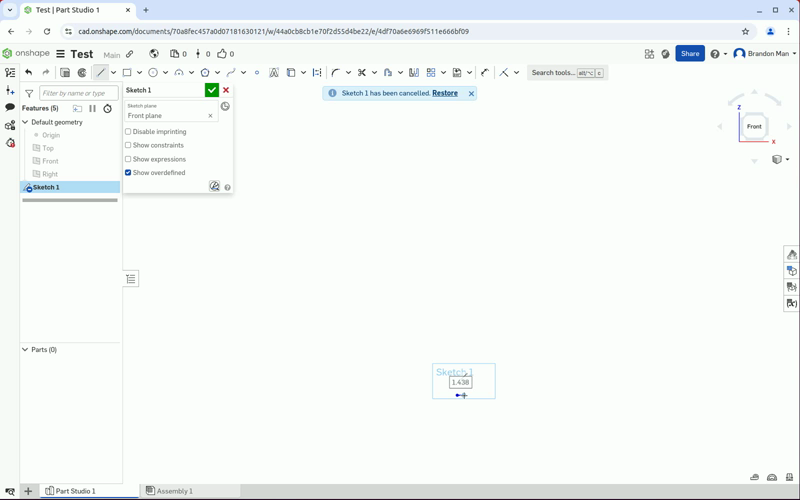
key_up(shift)
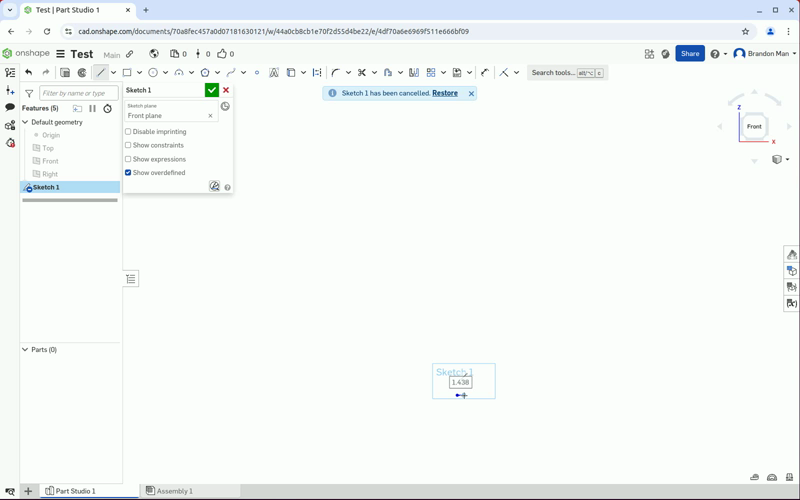
key_down(shift)
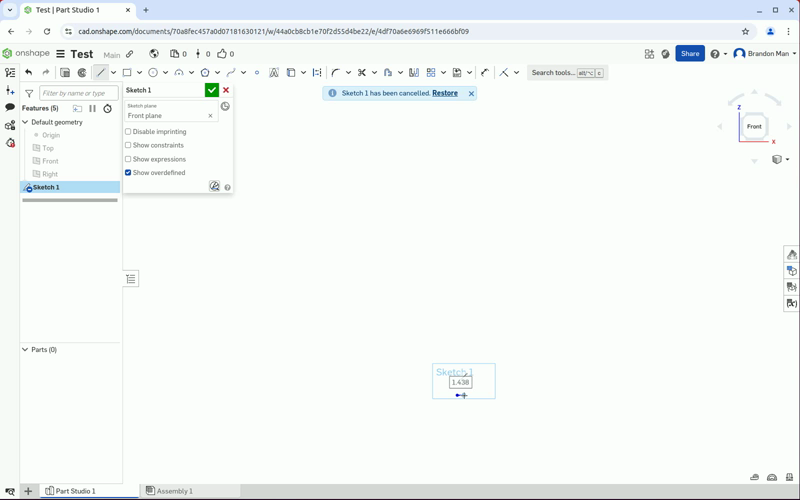
mouse_move(464, 171)
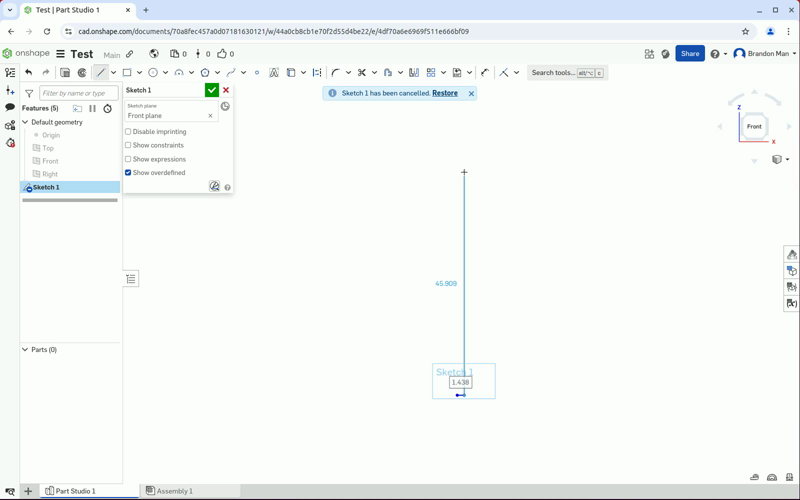
click(464, 171)
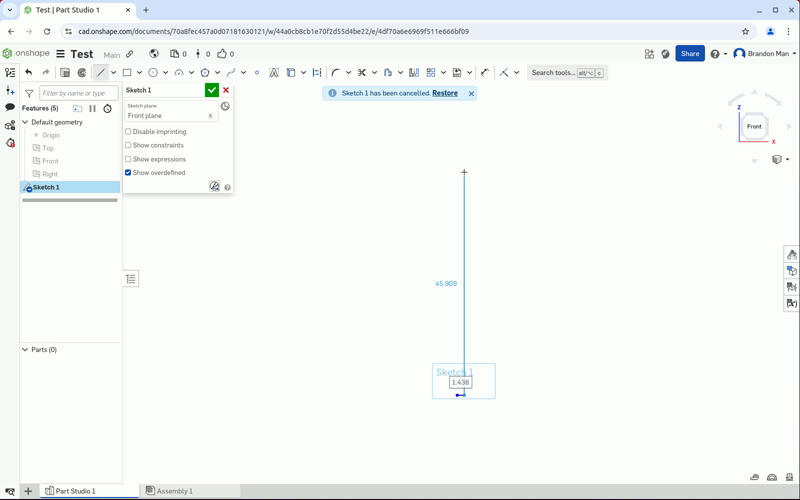
key_up(shift)
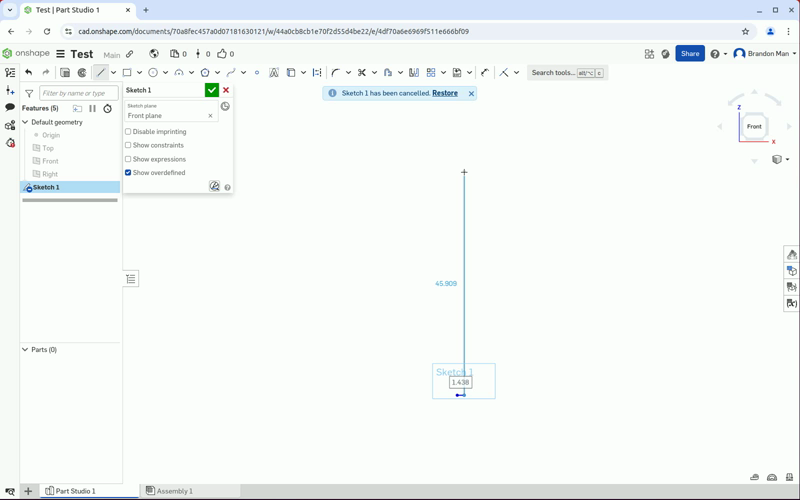
key_down(shift)
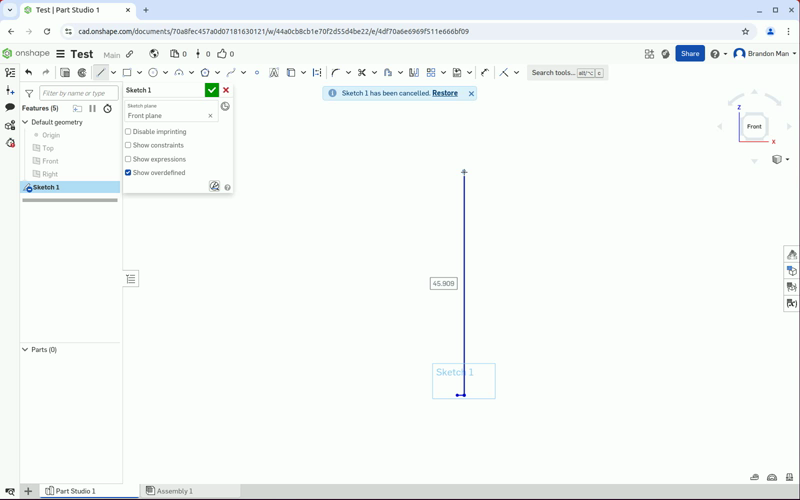
mouse_move(494, 171)
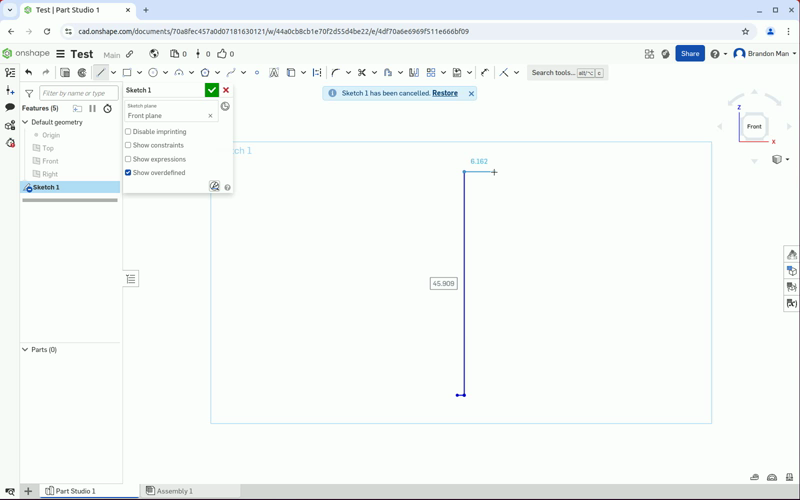
mouse_move(457, 171)
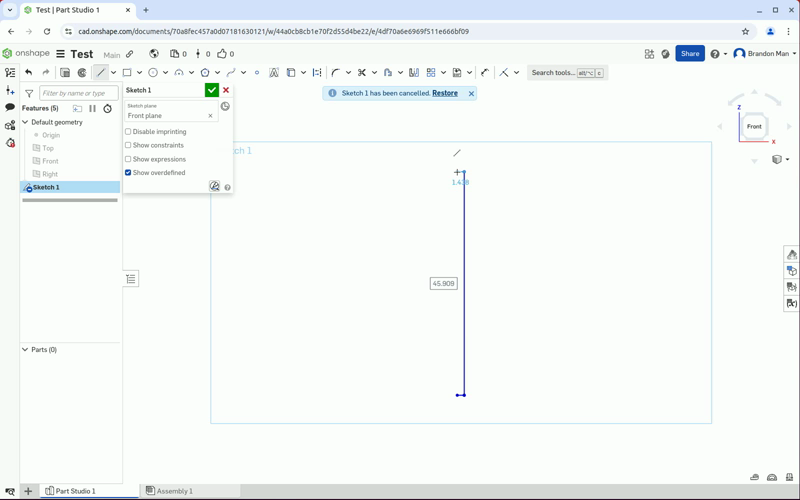
scroll(6)
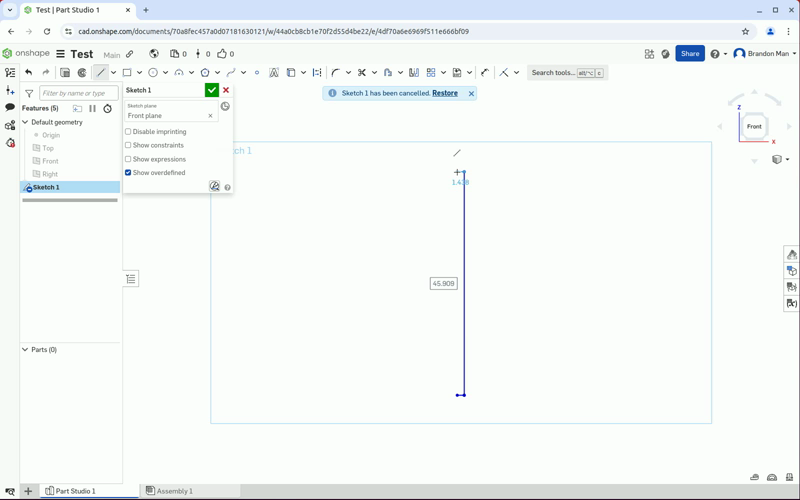
scroll(6)
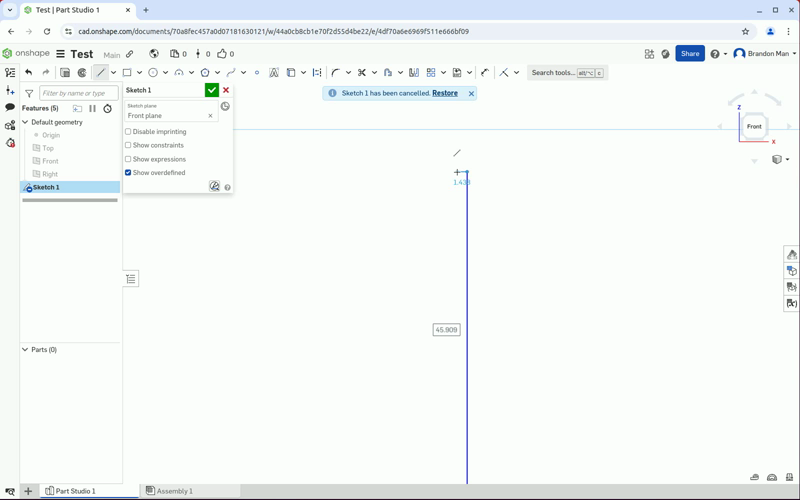
scroll(6)
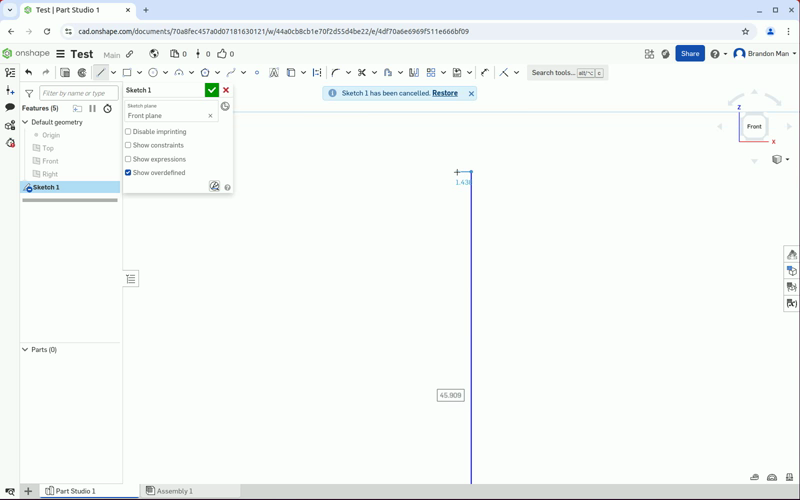
scroll(6)
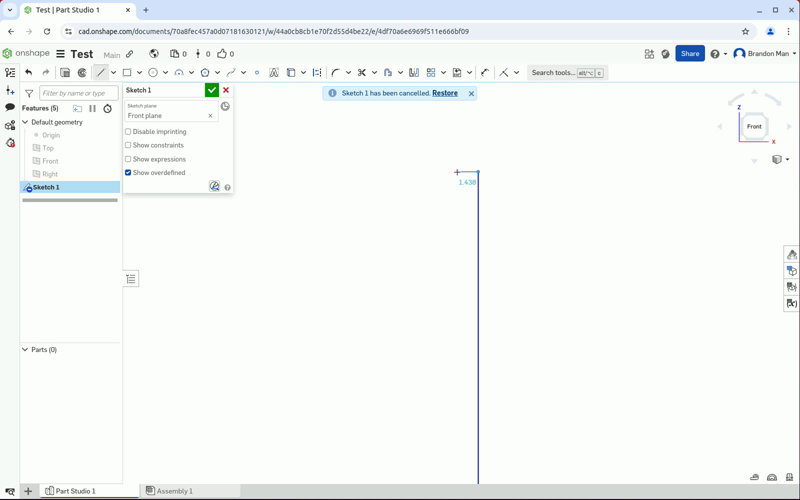
scroll(6)
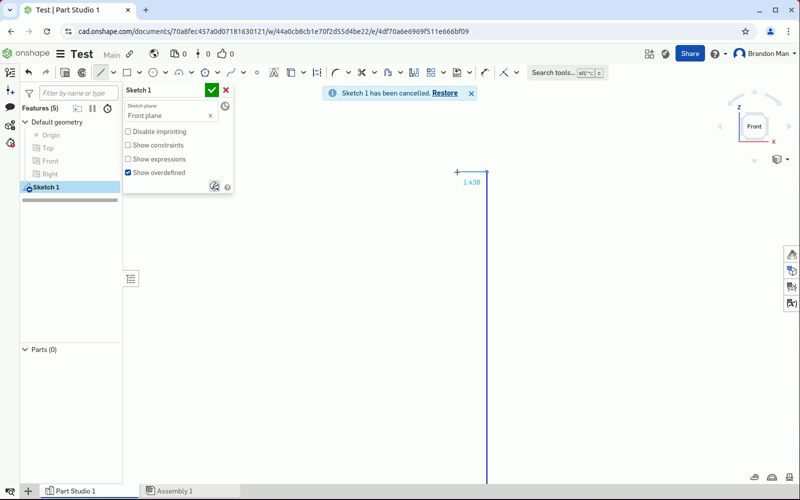
scroll(6)
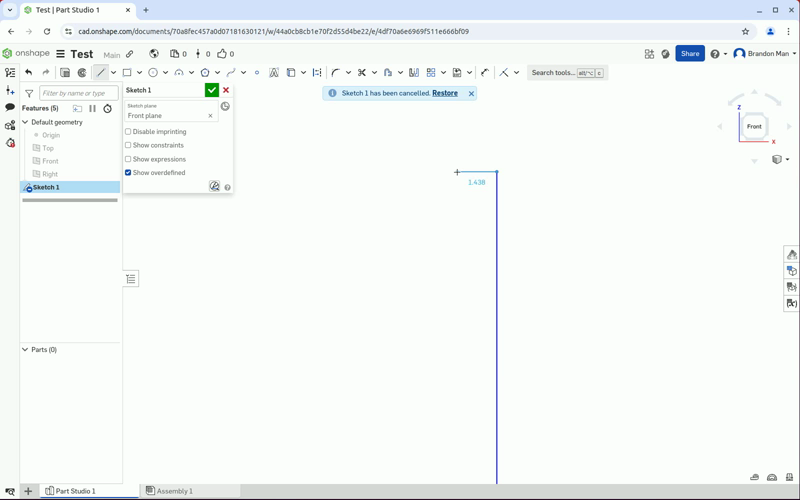
scroll(6)
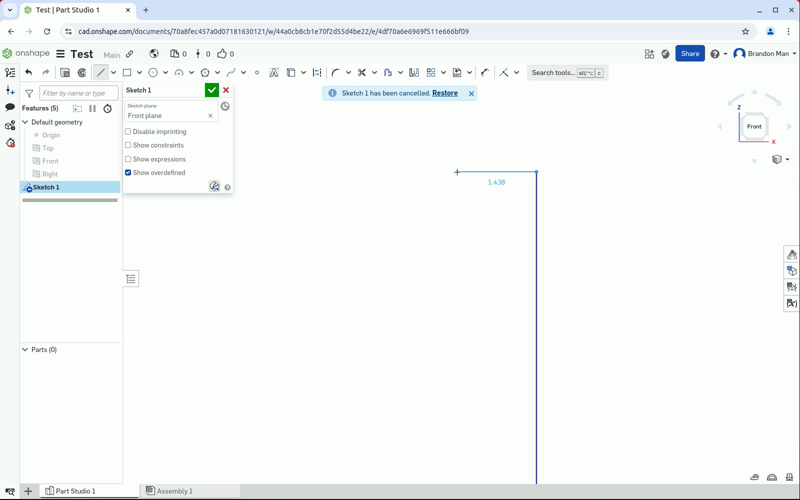
click(457, 171)
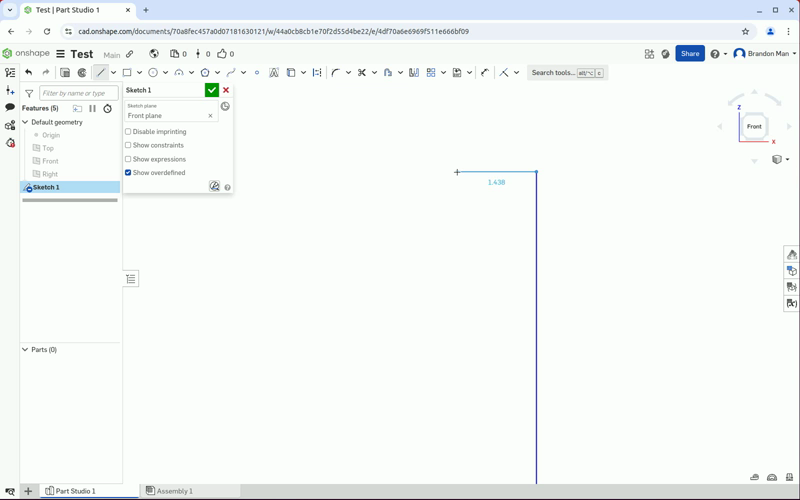
scroll(-6)
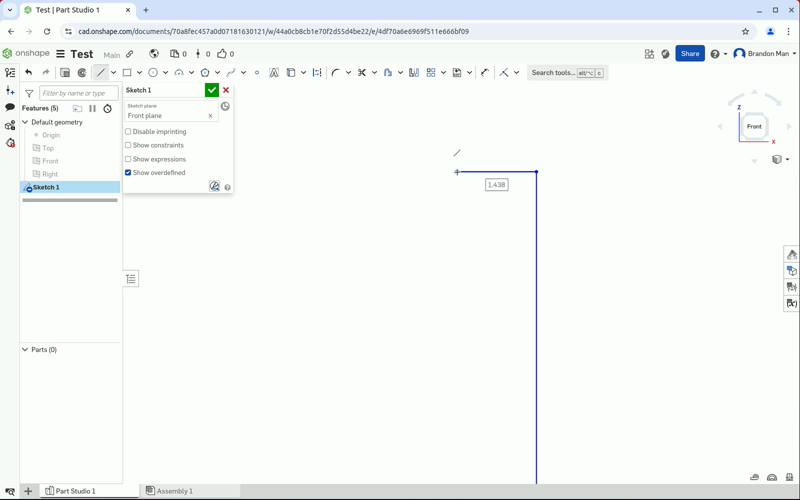
scroll(-6)
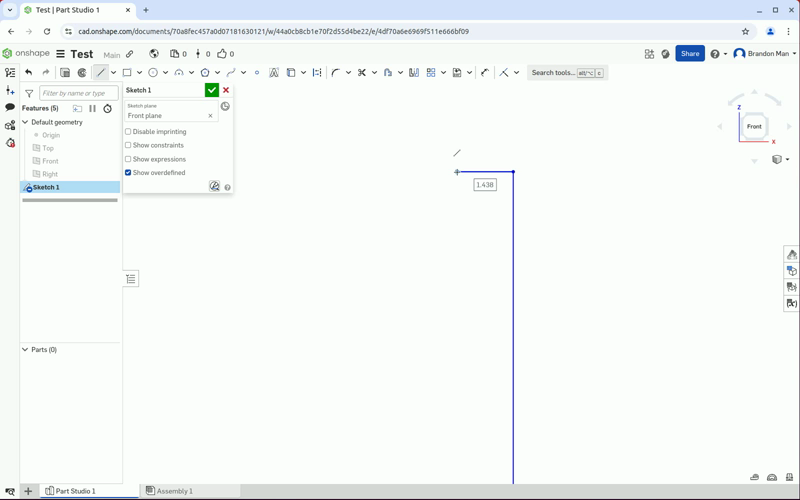
scroll(-6)
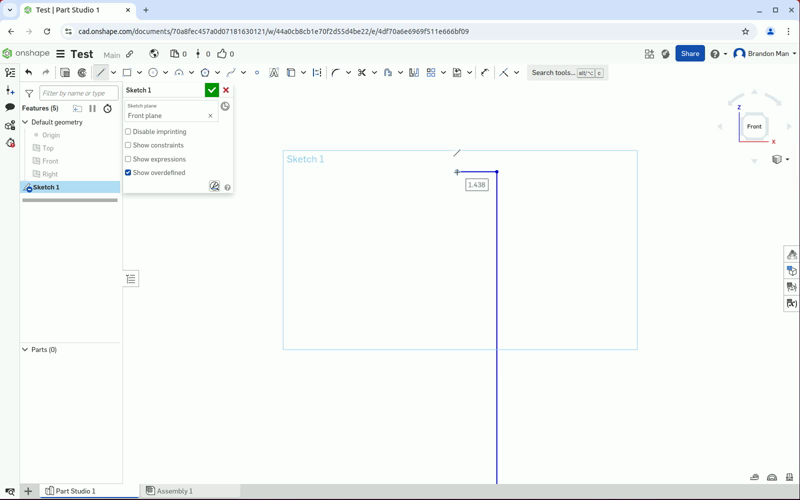
scroll(-6)
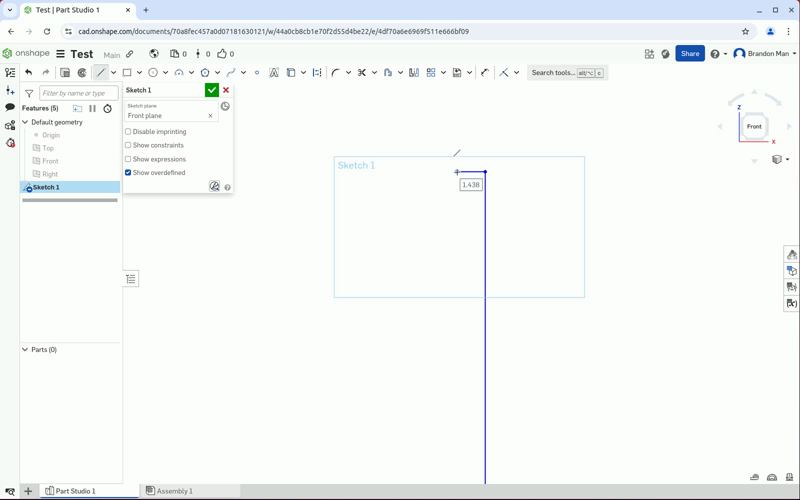
scroll(-6)
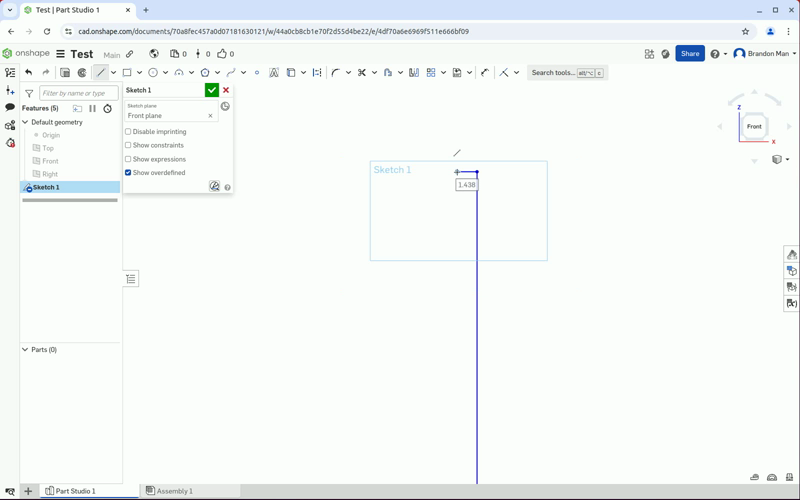
scroll(-6)
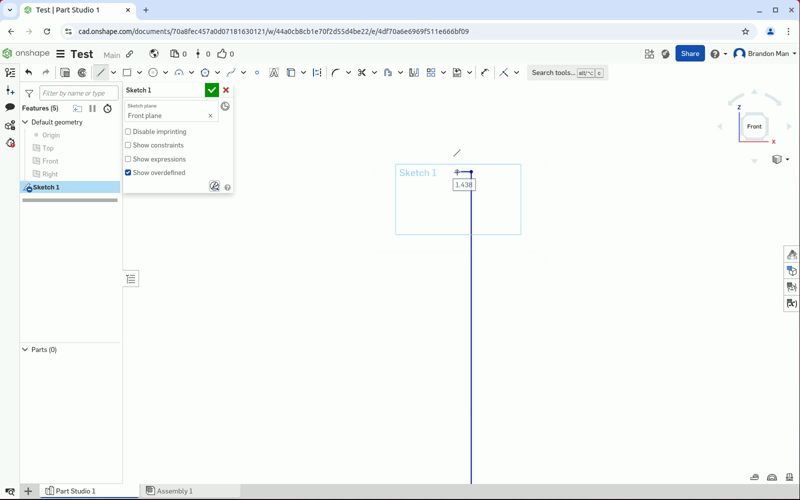
scroll(-6)
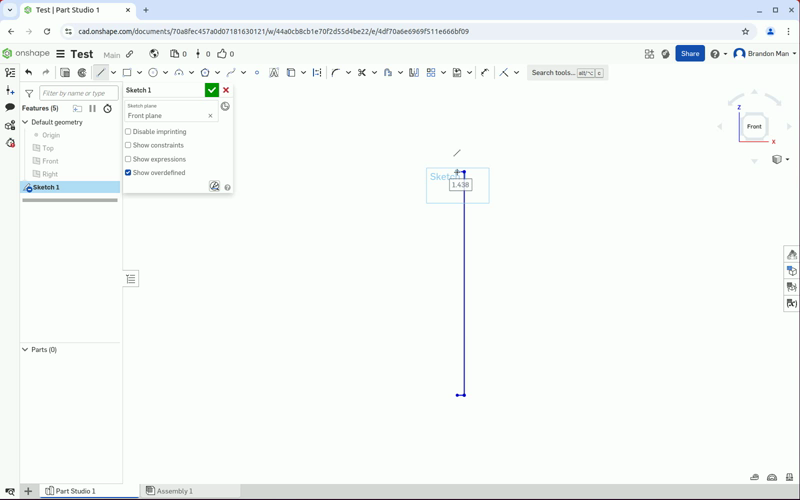
key_up(shift)
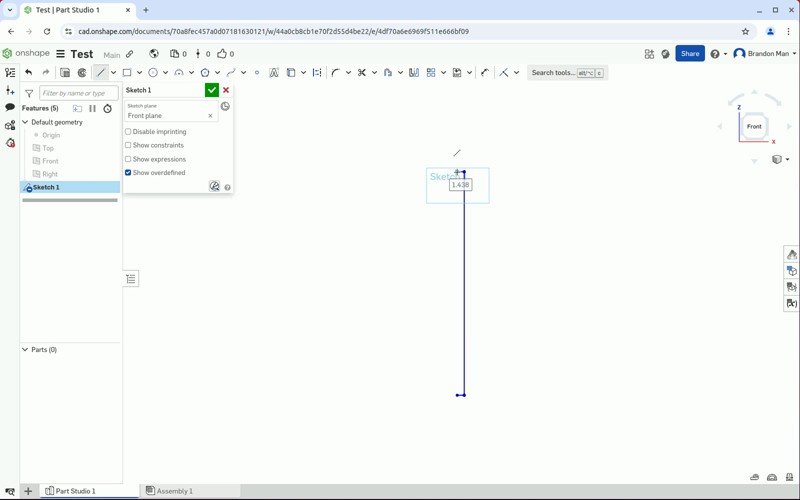
key_down(shift)
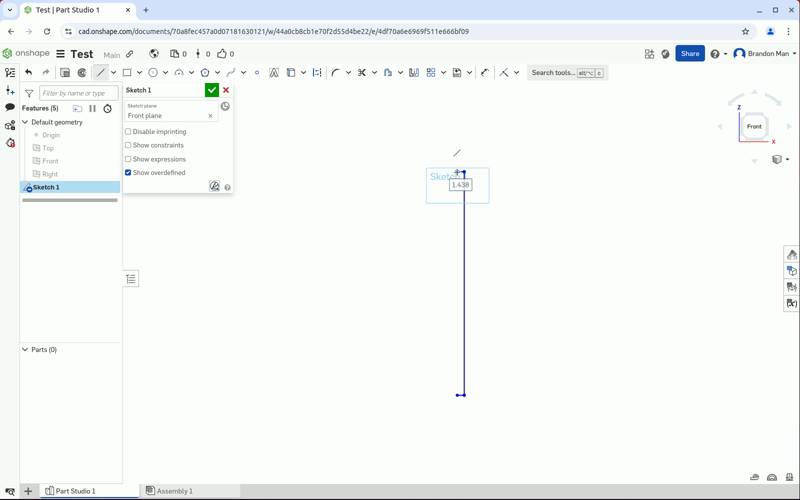
mouse_move(457, 395)
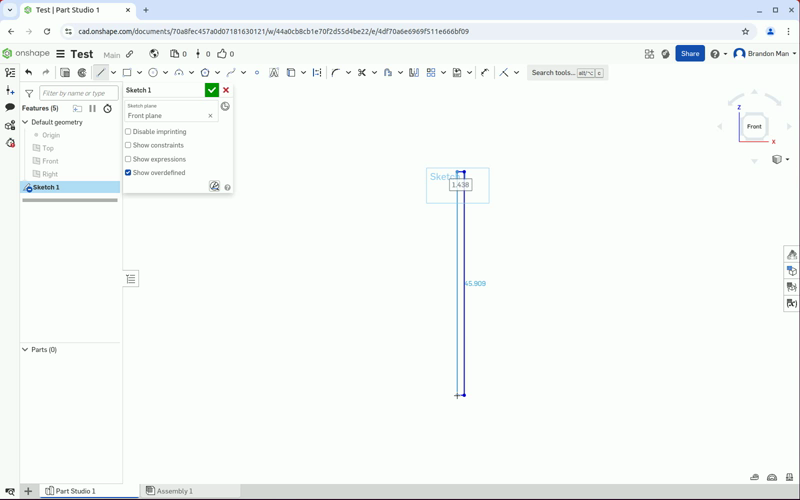
key_up(shift)
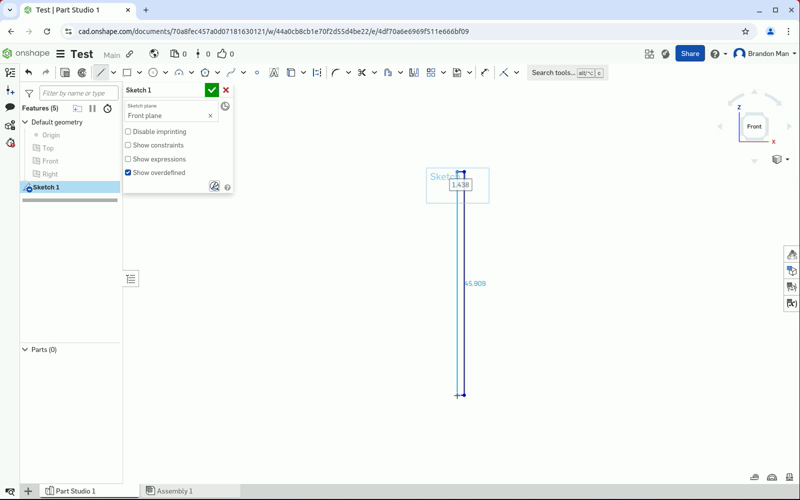
click(457, 395)
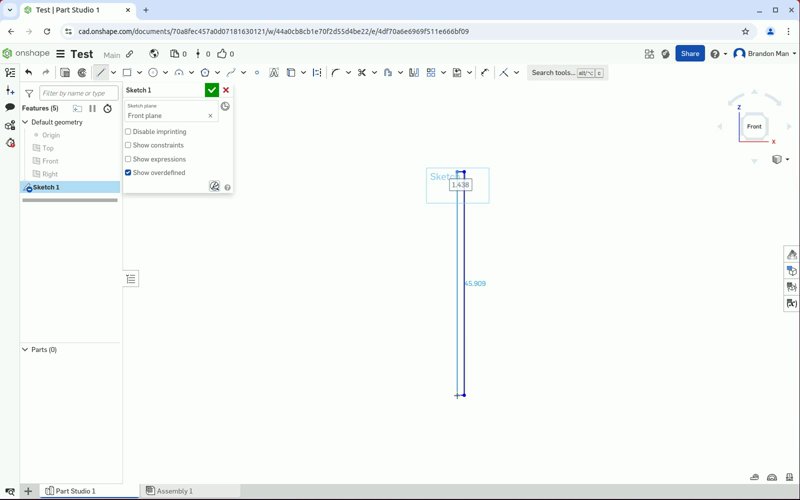
key(esc)
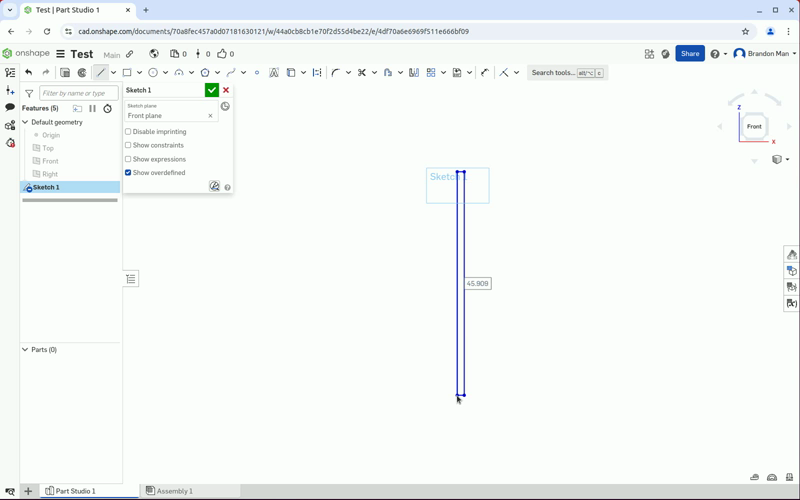
mouse_move(461, 313)
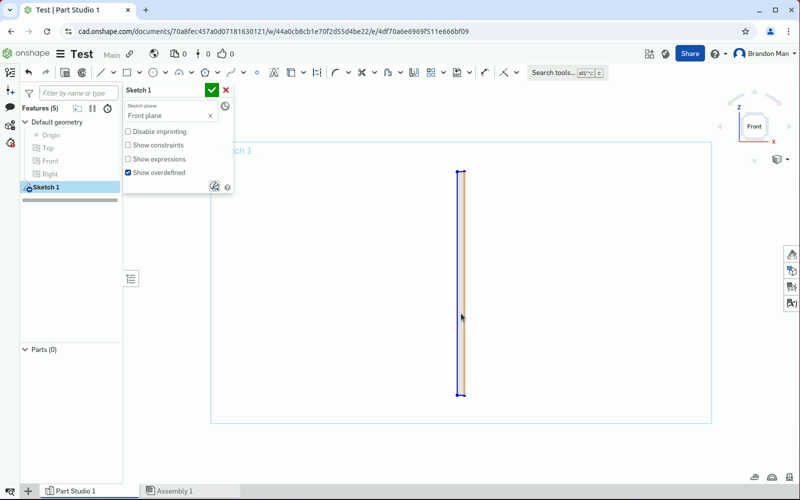
scroll(6)
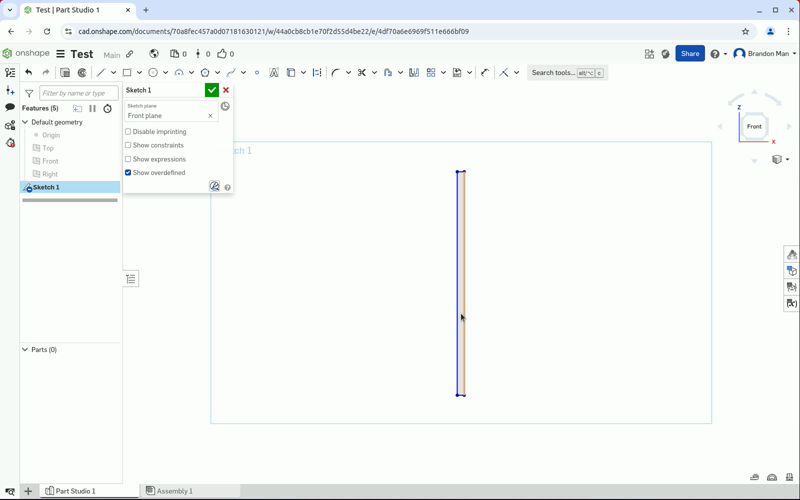
scroll(6)
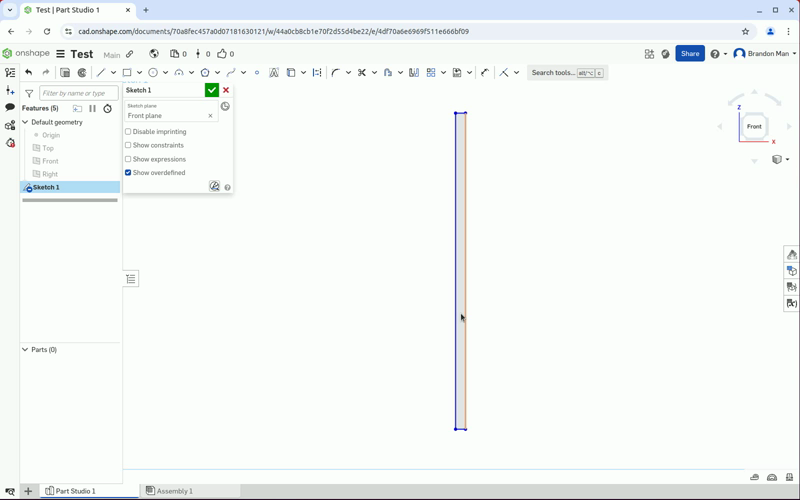
scroll(6)
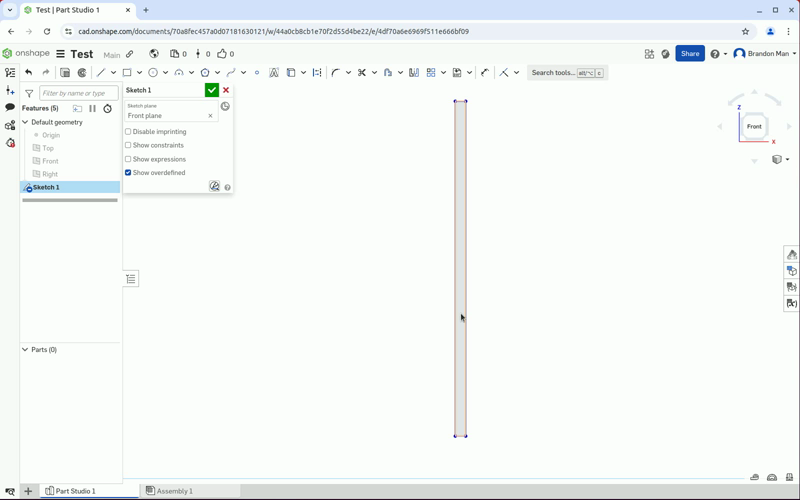
scroll(6)
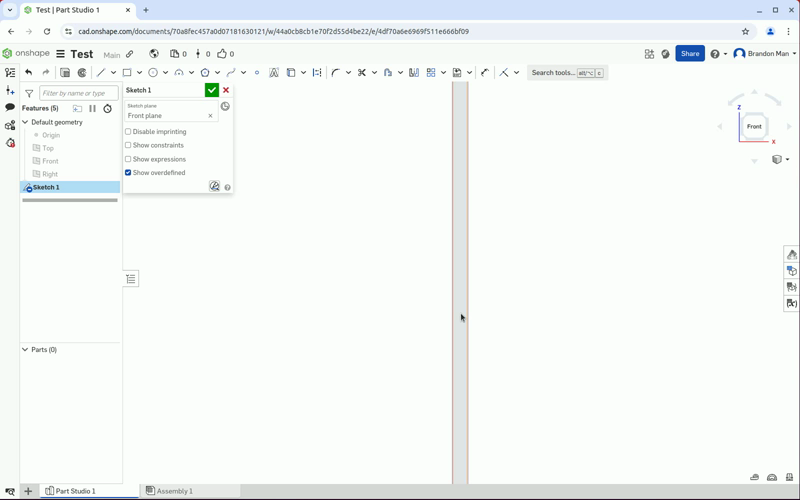
scroll(6)
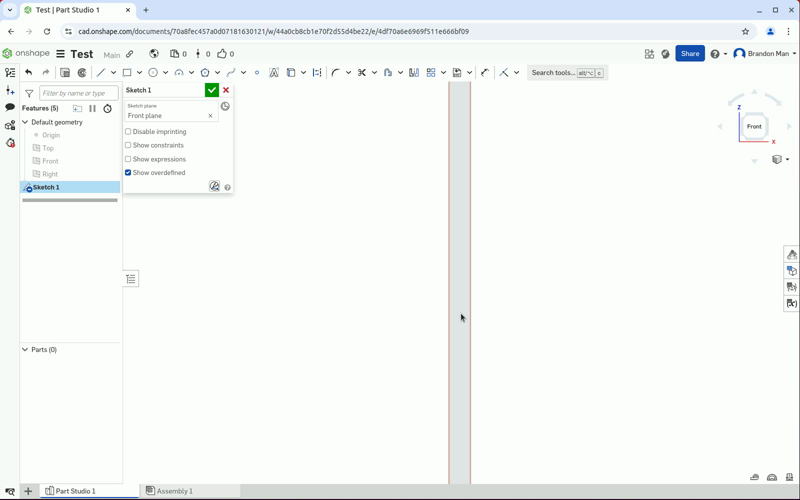
scroll(6)
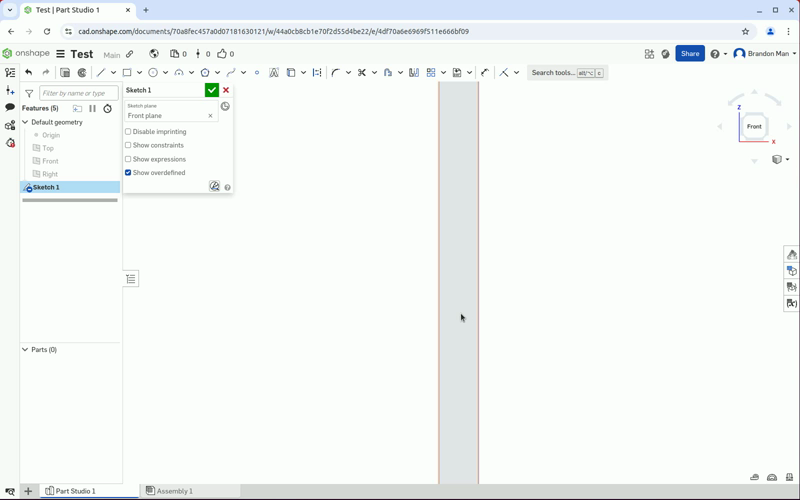
scroll(6)
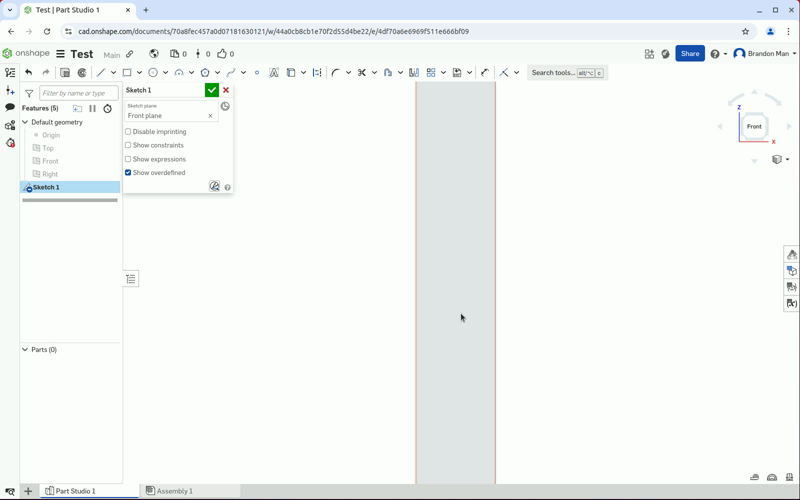
click(461, 313)
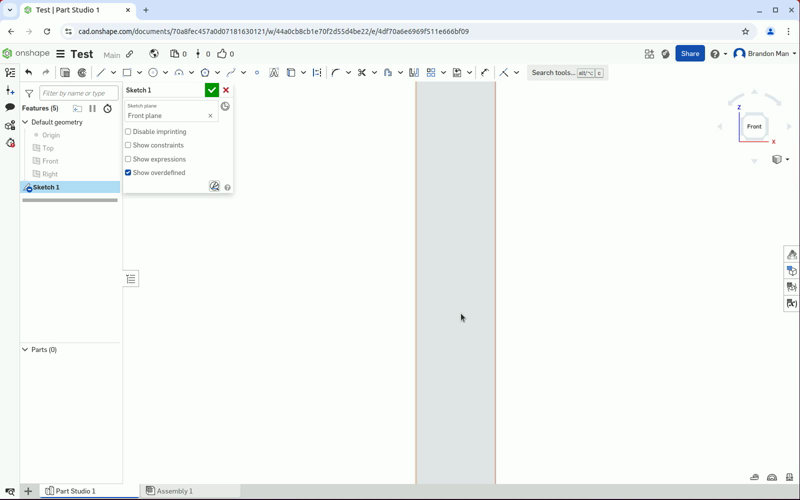
scroll(-6)
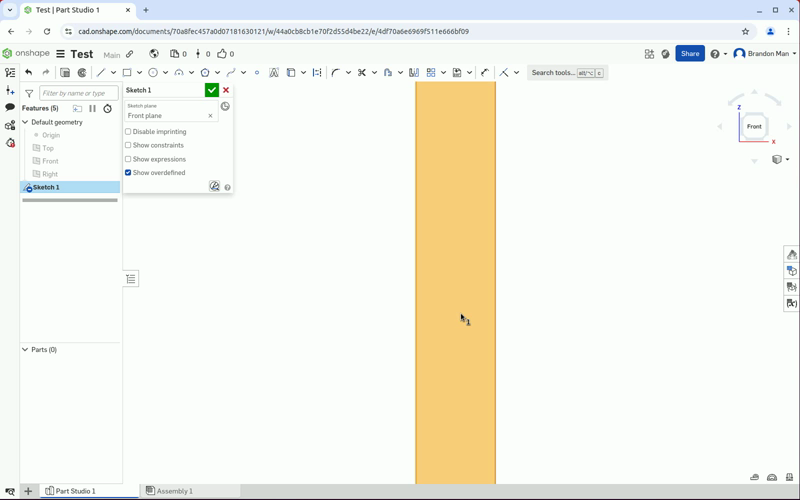
scroll(-6)
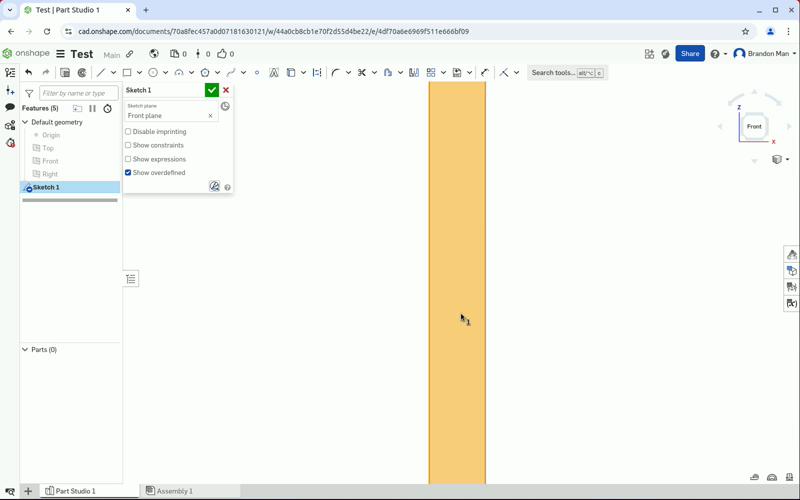
scroll(-6)
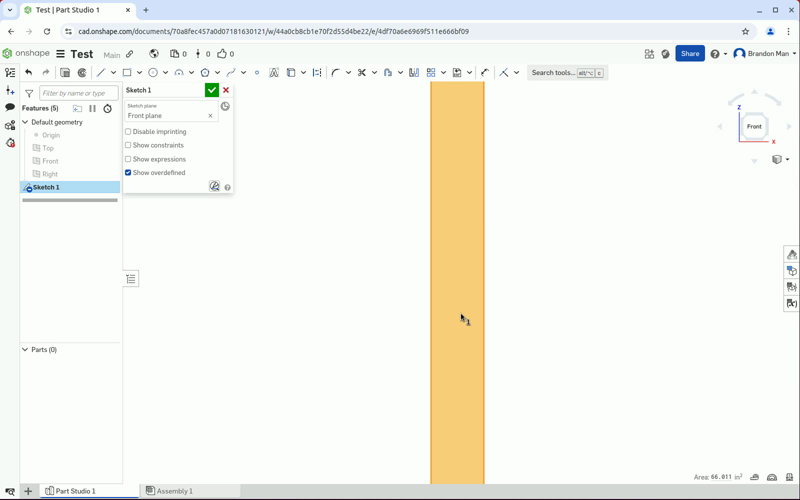
scroll(-6)
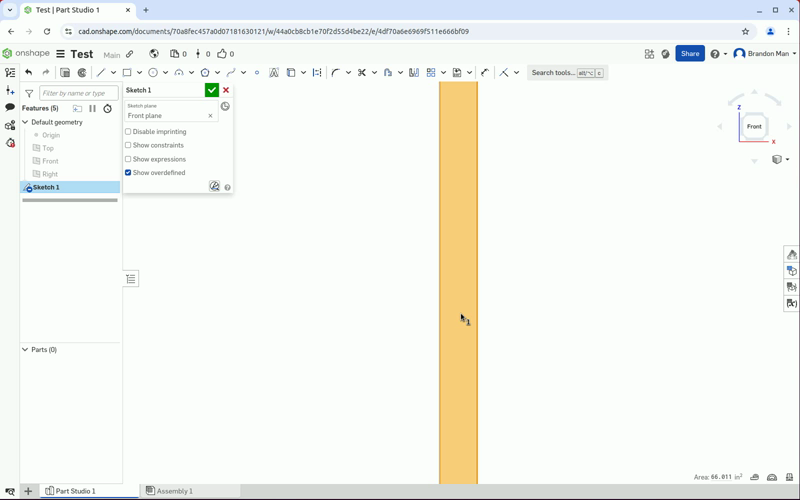
scroll(-6)
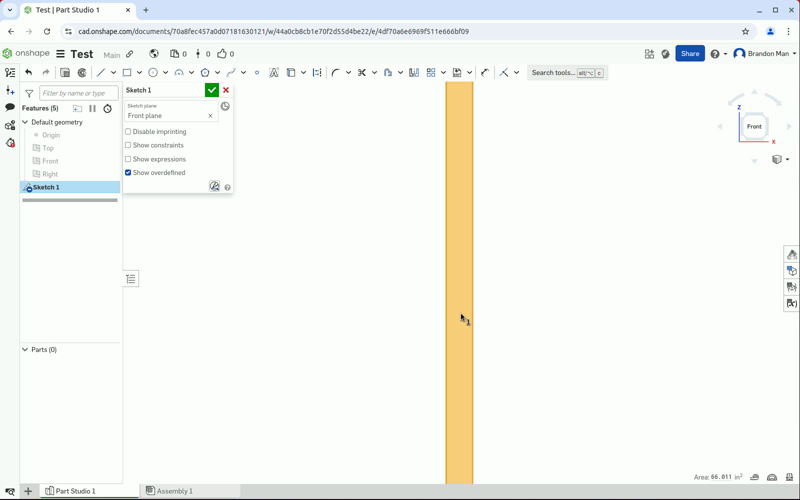
scroll(-6)
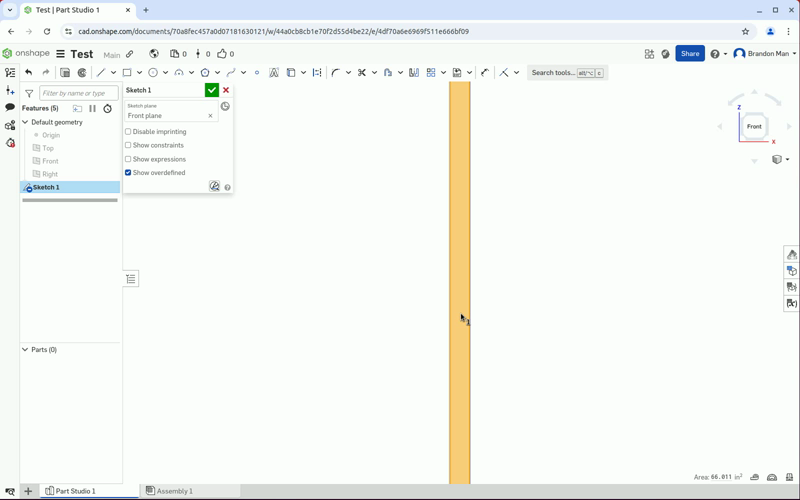
scroll(-6)
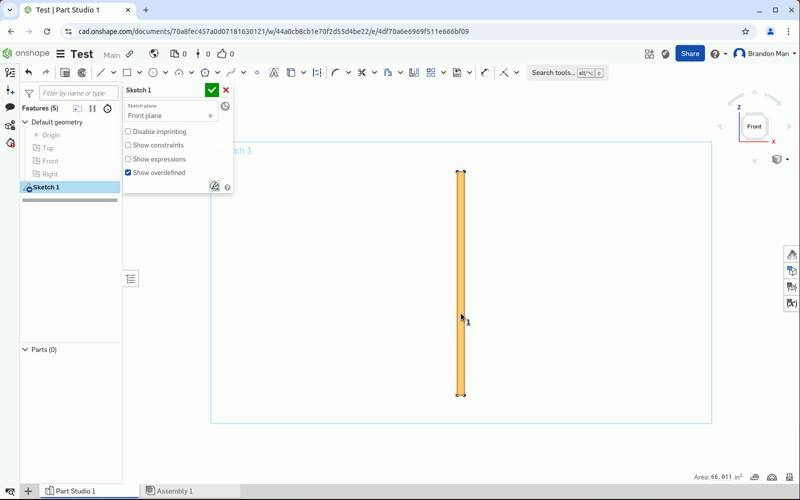
mouse_move(73, 352)
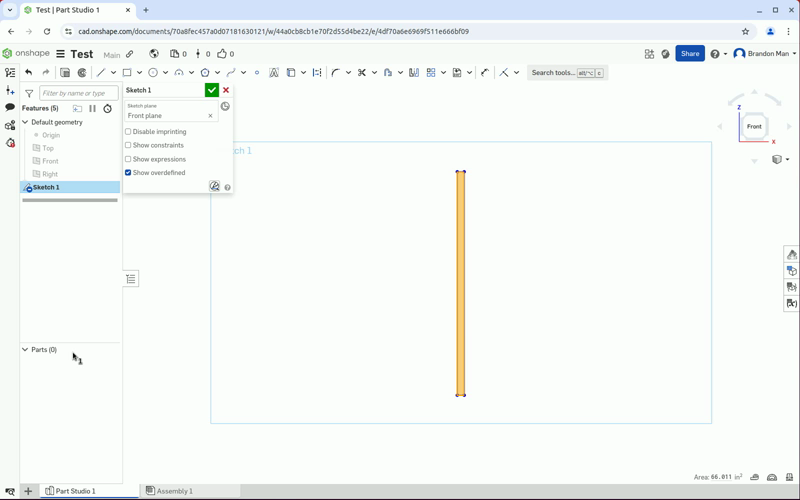
key(shift+y)
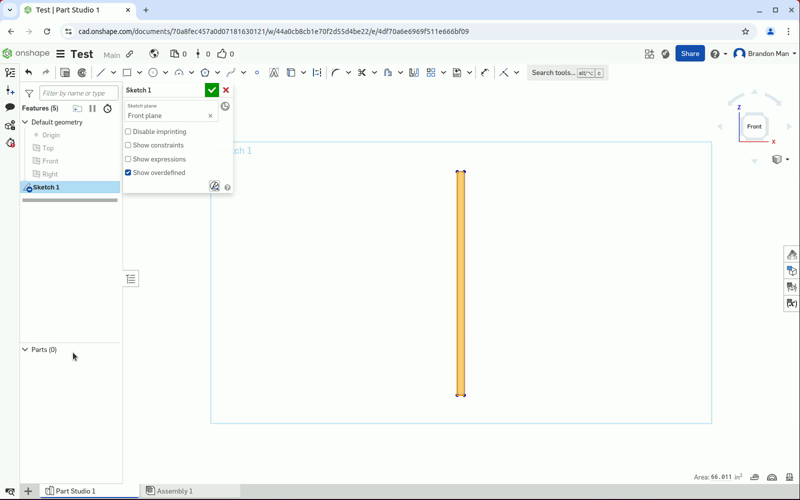
key(shift+e)
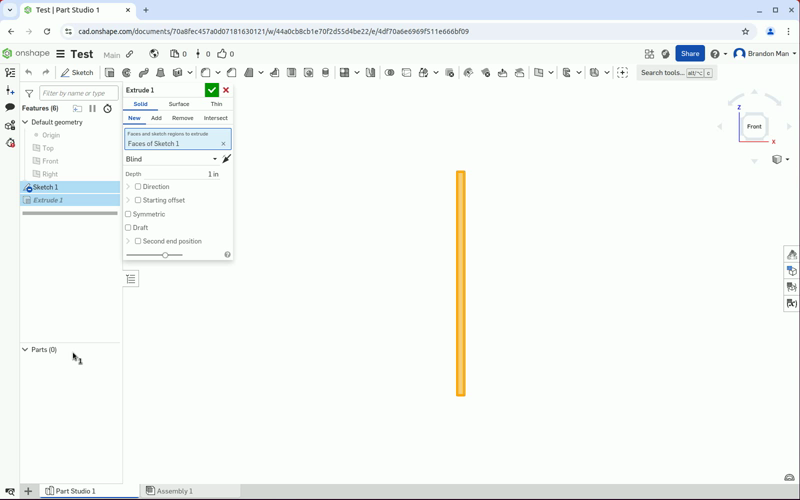
mouse_move(143, 106)
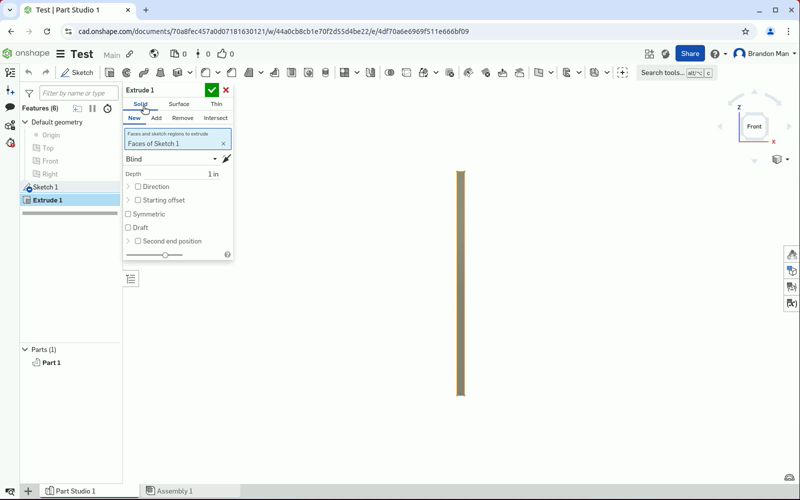
click(143, 106)
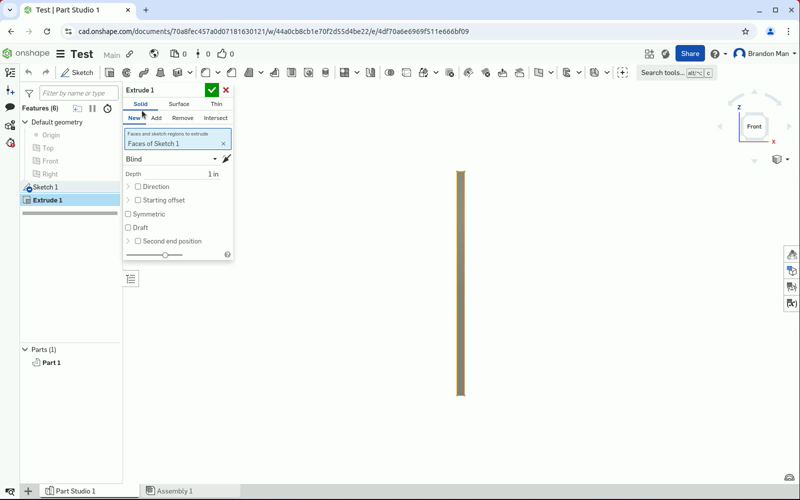
mouse_move(137, 120)
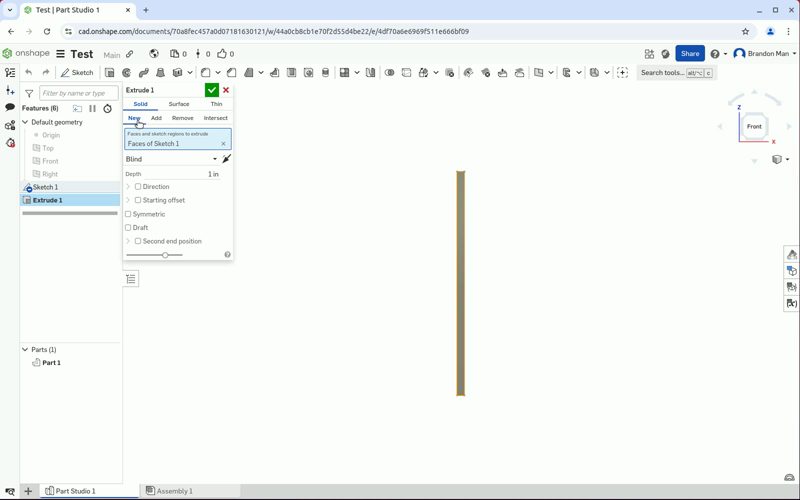
click(137, 120)
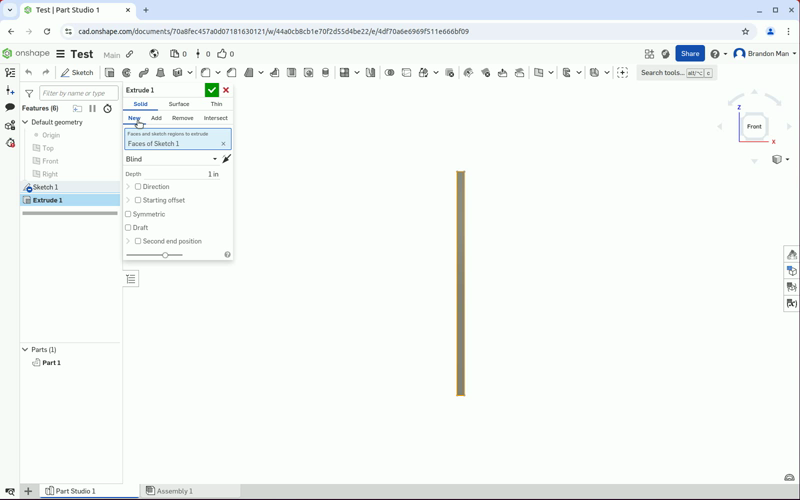
key(tab, 4)
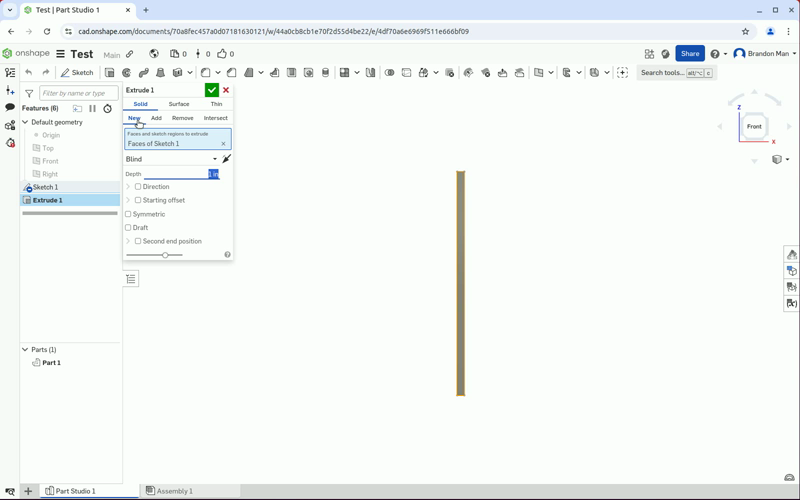
text(1.444)
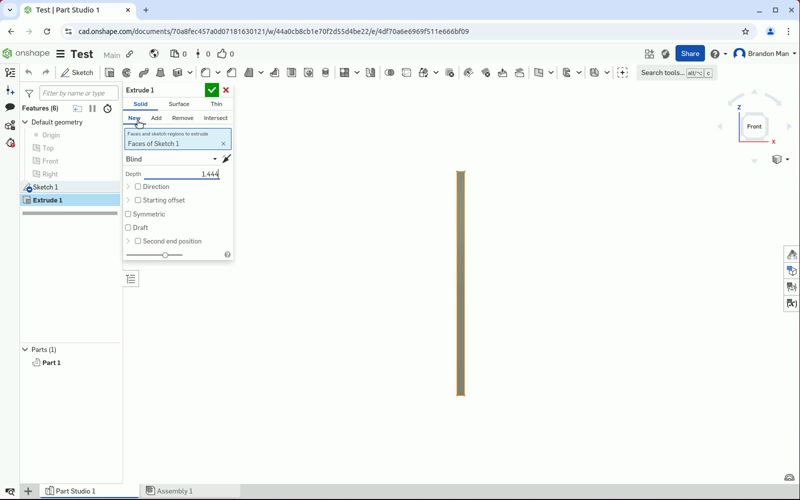
key(enter)
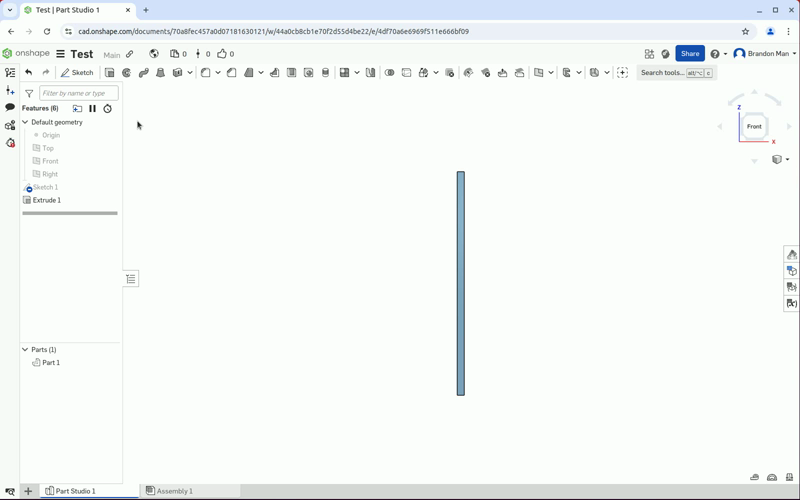
key(shift+h)
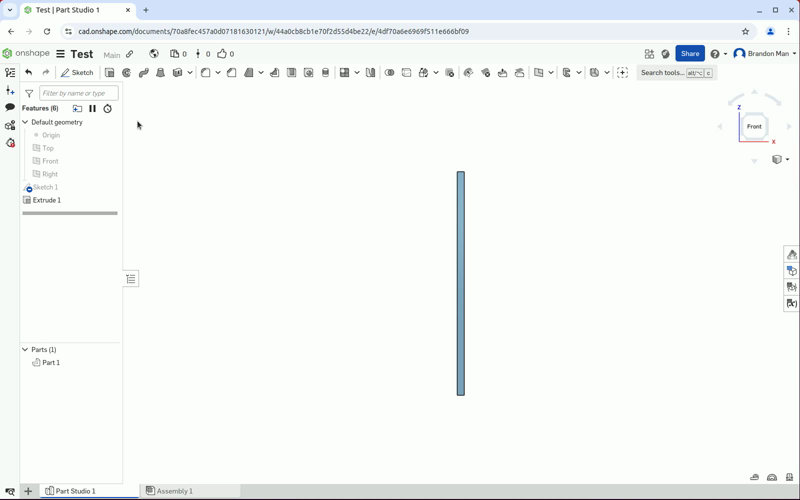
key(shift+h)
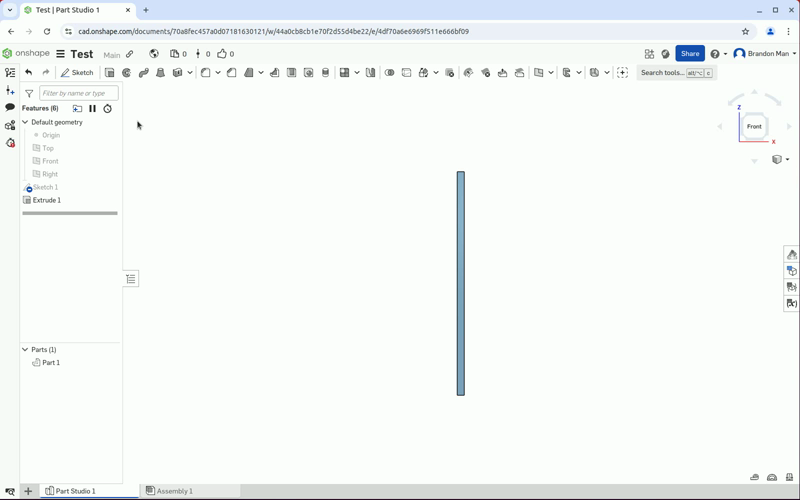
mouse_move(73, 189)
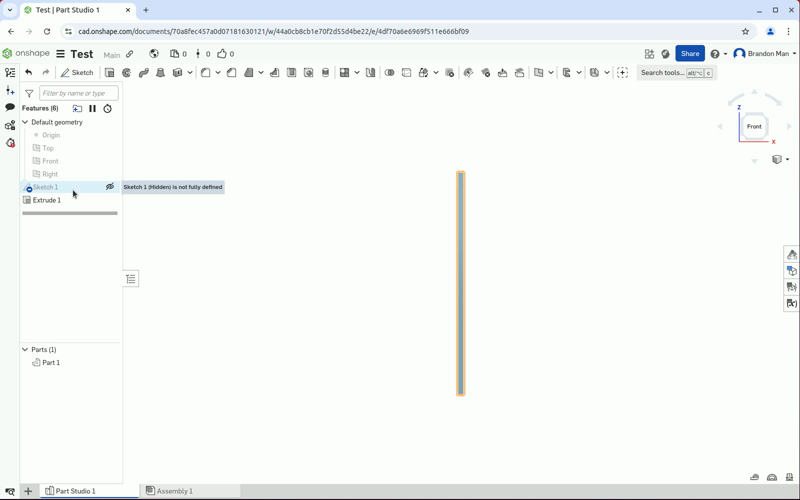
click(73, 189)
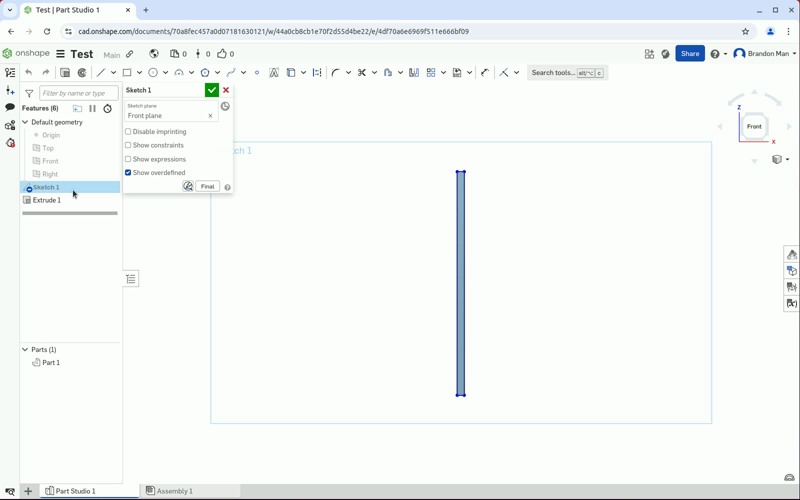
mouse_move(229, 92)
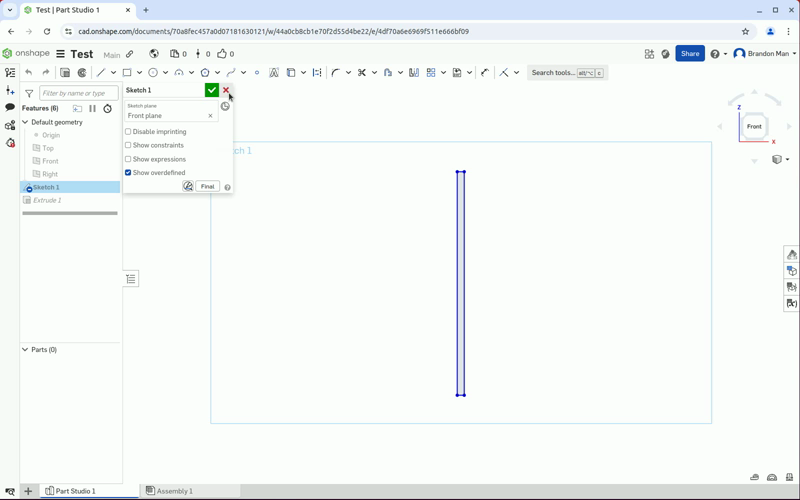
click(229, 92)
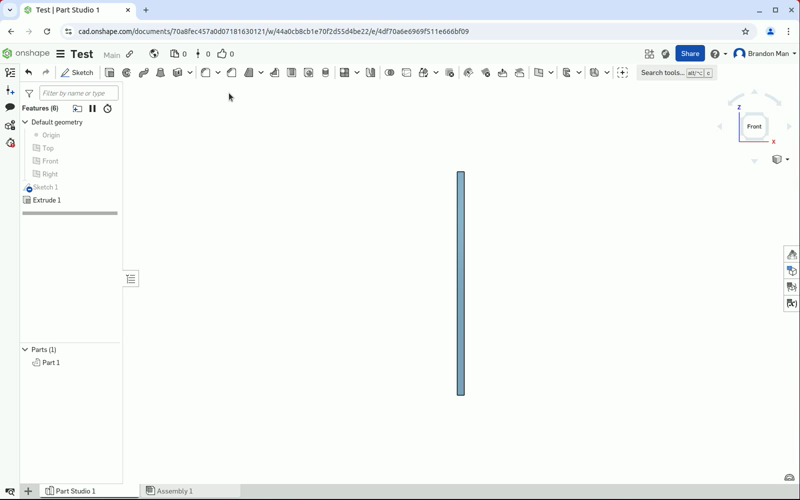
mouse_move(541, 75)
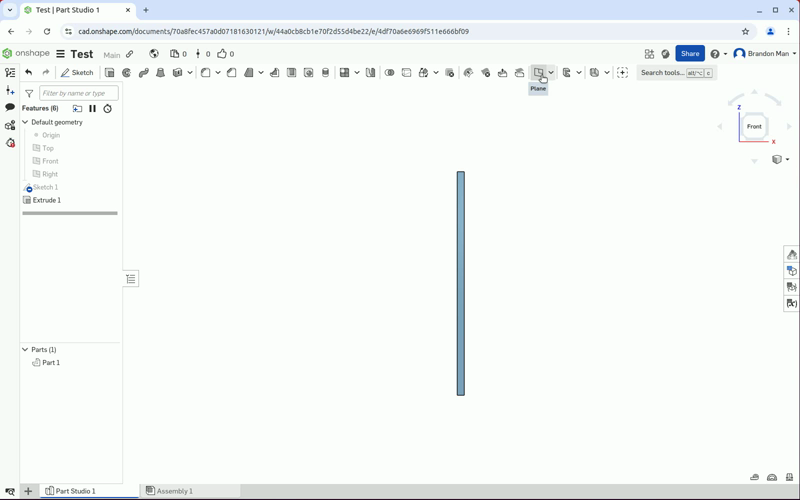
click(541, 75)
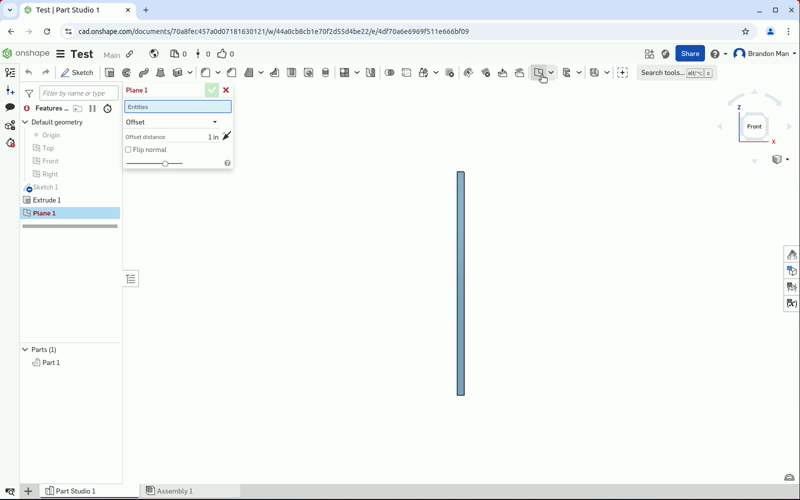
mouse_move(73, 163)
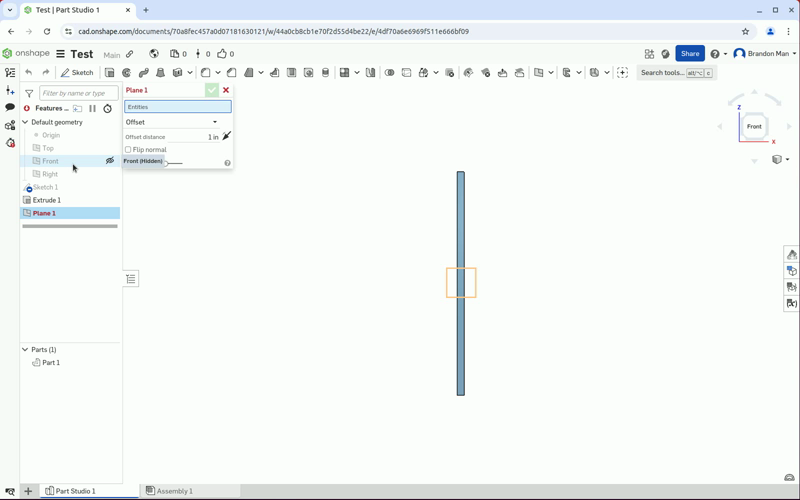
click(73, 163)
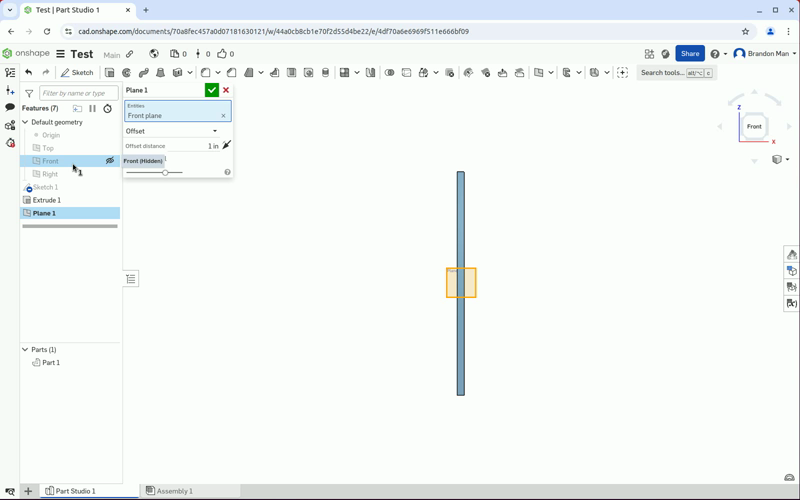
key(tab, 2)
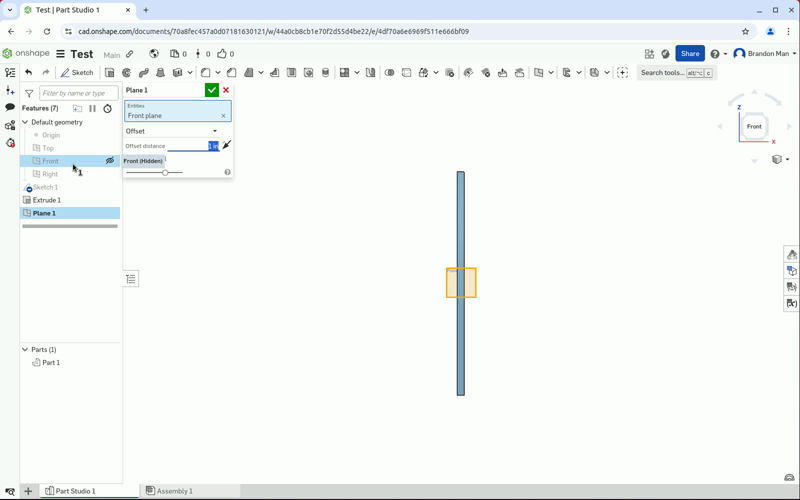
text(1.448)
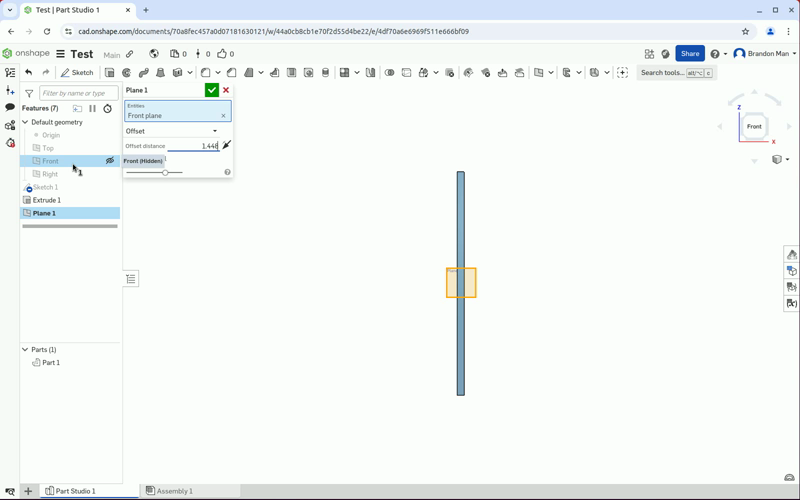
key(enter, 2)
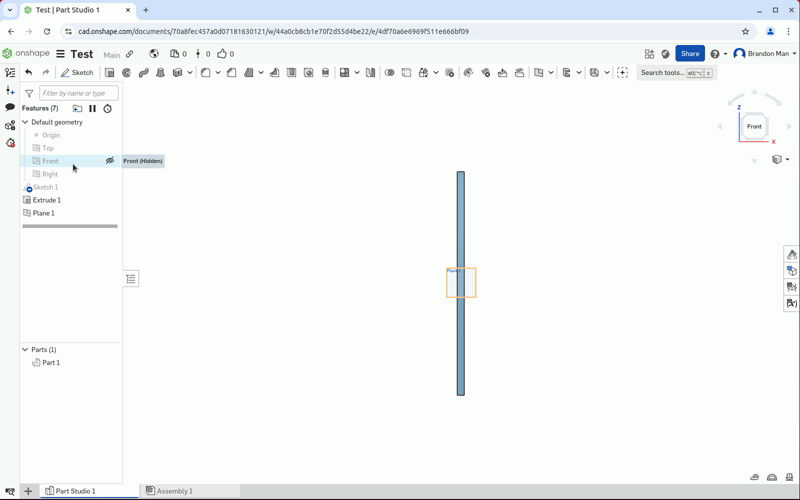
key(shift+s)
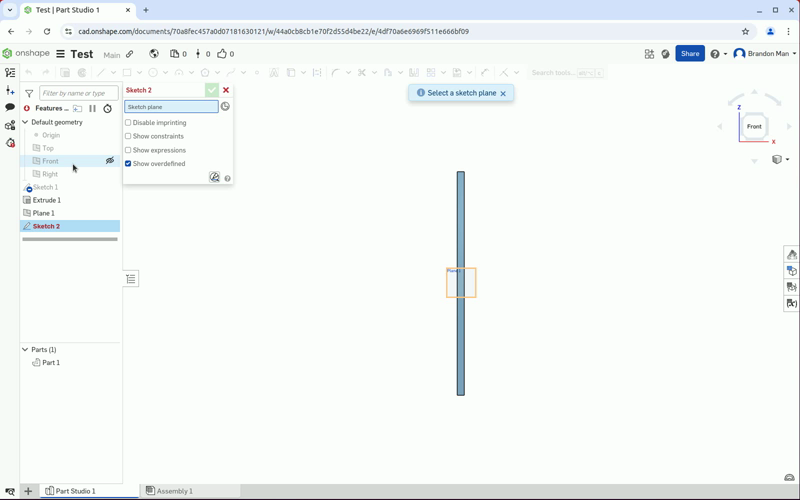
mouse_move(73, 215)
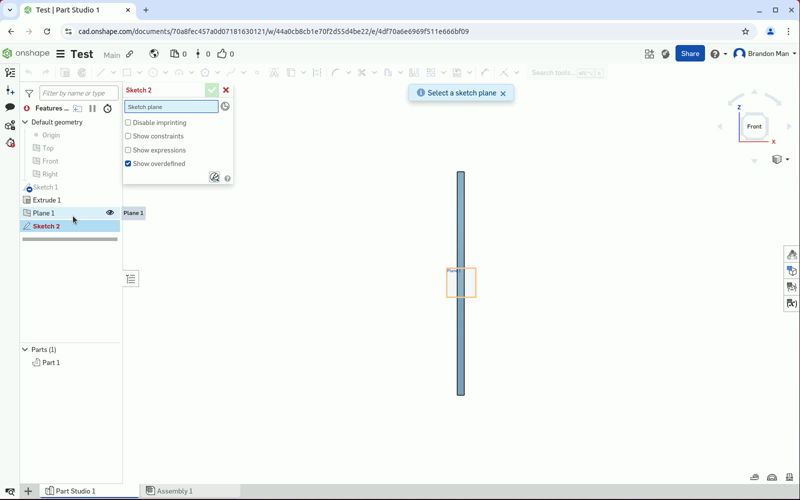
click(73, 215)
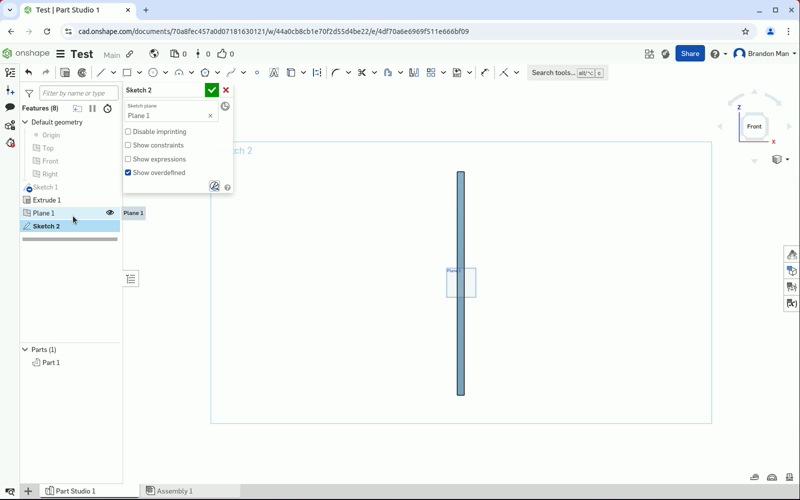
mouse_move(73, 352)
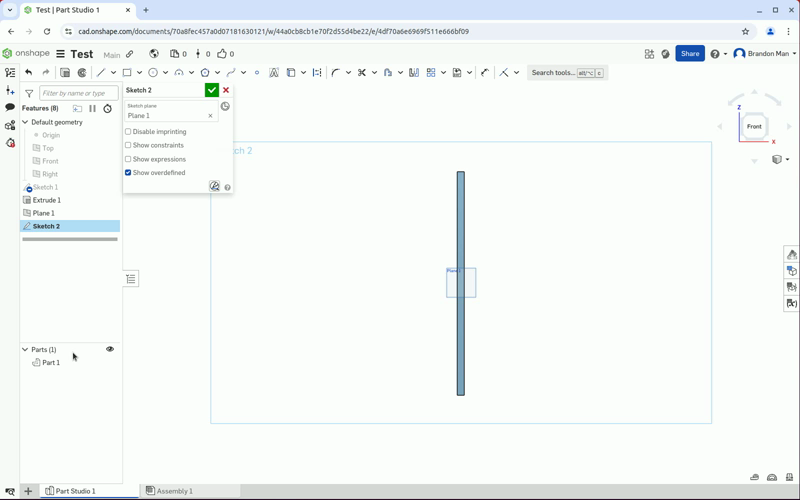
key(y)
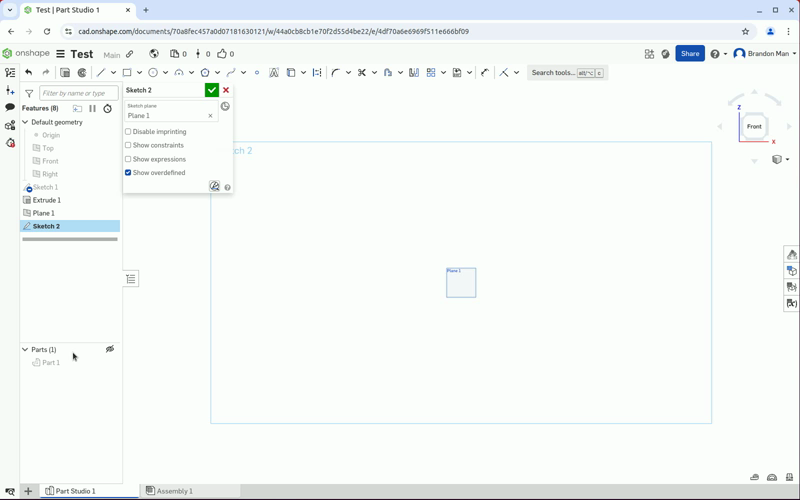
key(l)
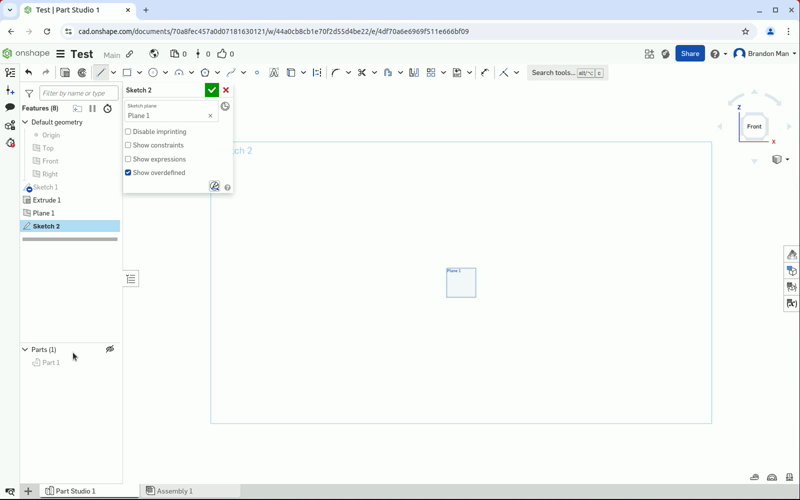
key_down(shift)
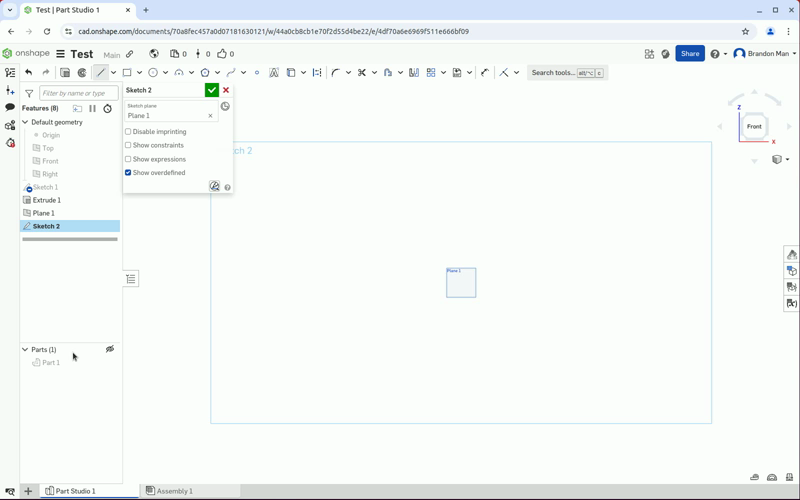
mouse_move(457, 182)
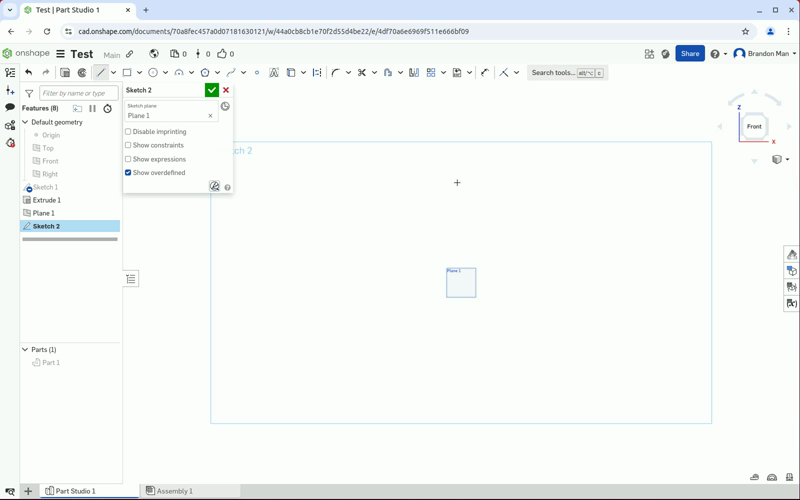
click(457, 182)
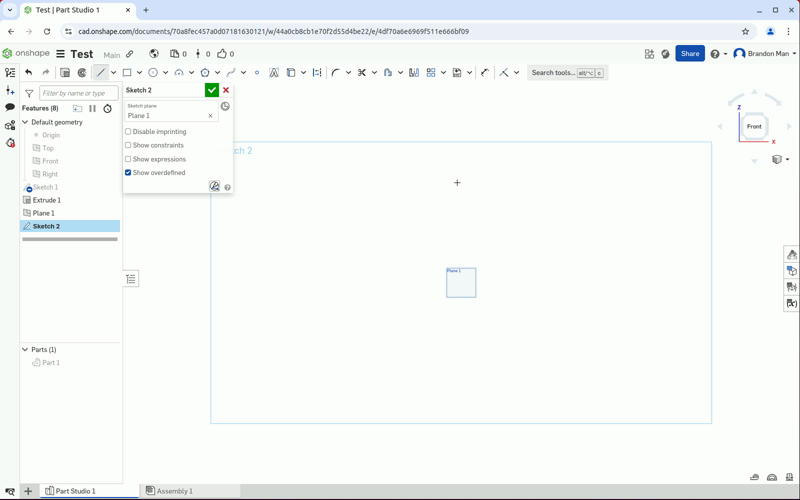
key_up(shift)
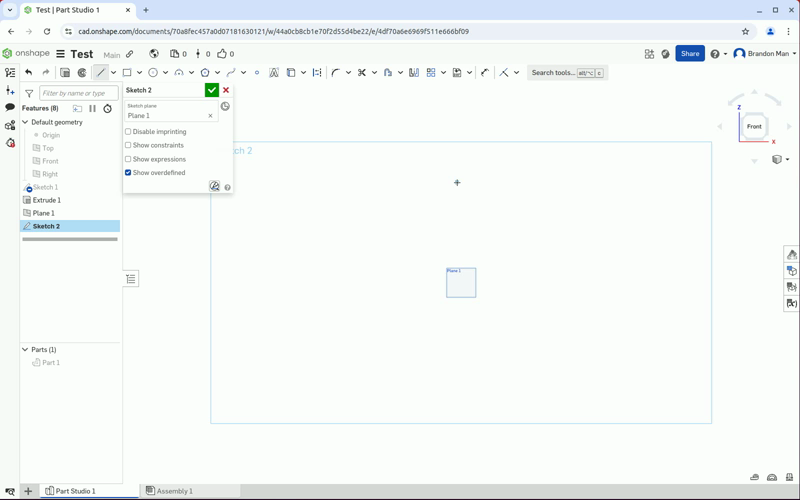
key_down(shift)
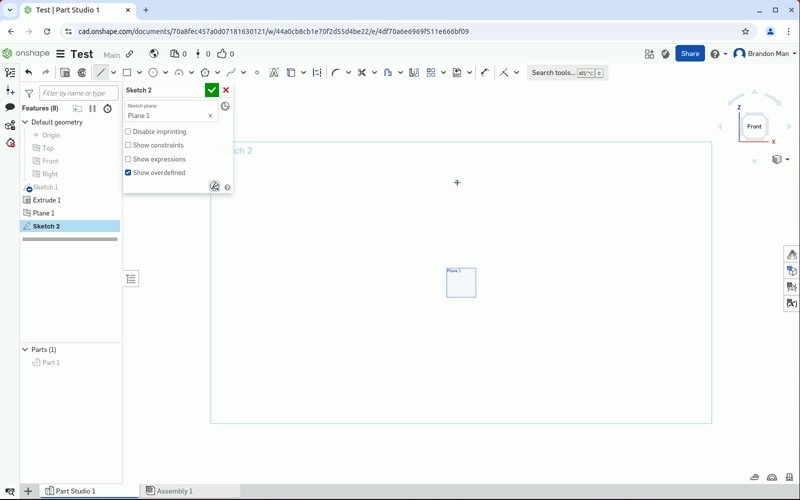
mouse_move(487, 182)
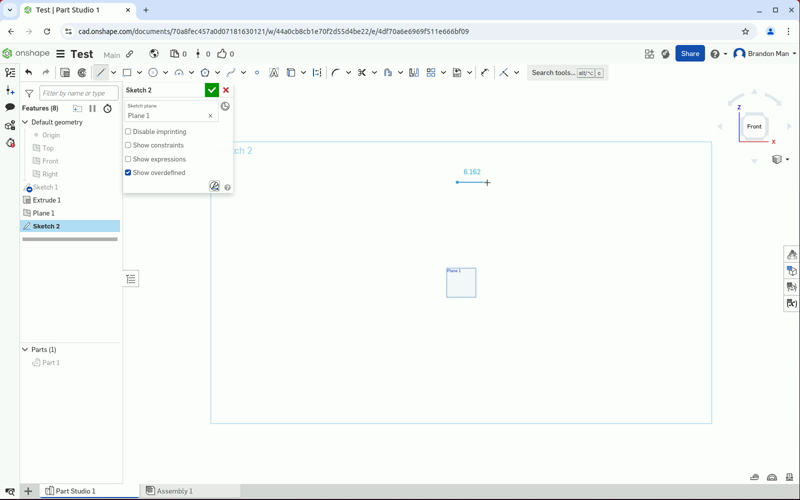
mouse_move(464, 169)
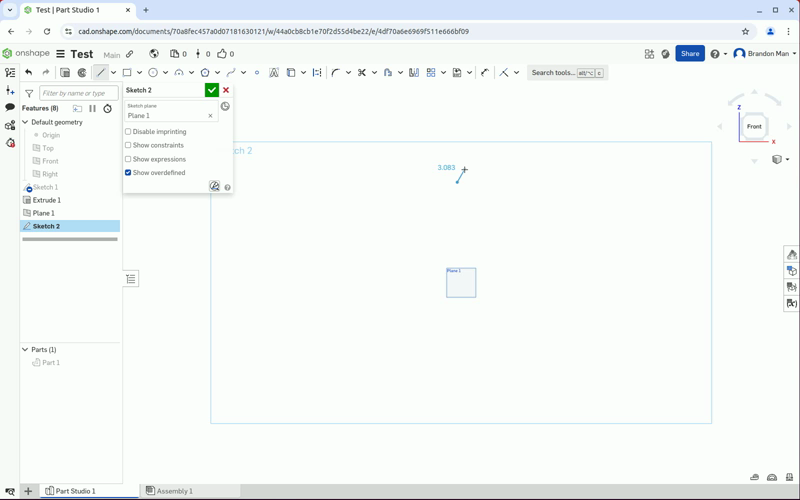
click(464, 169)
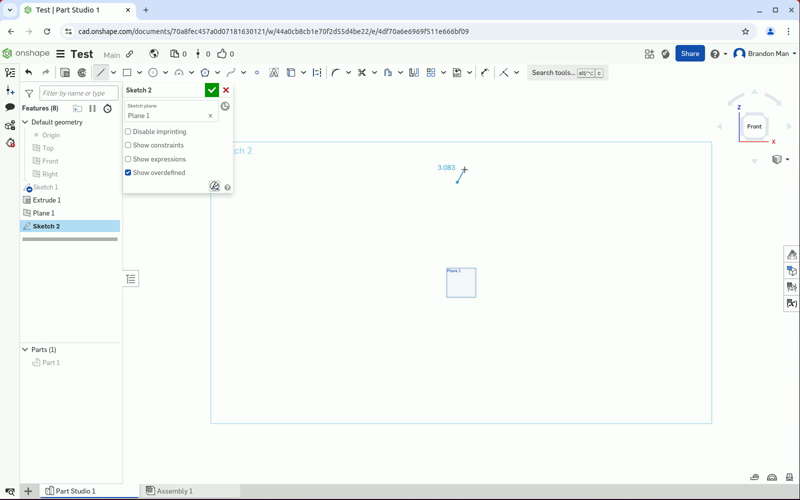
key_up(shift)
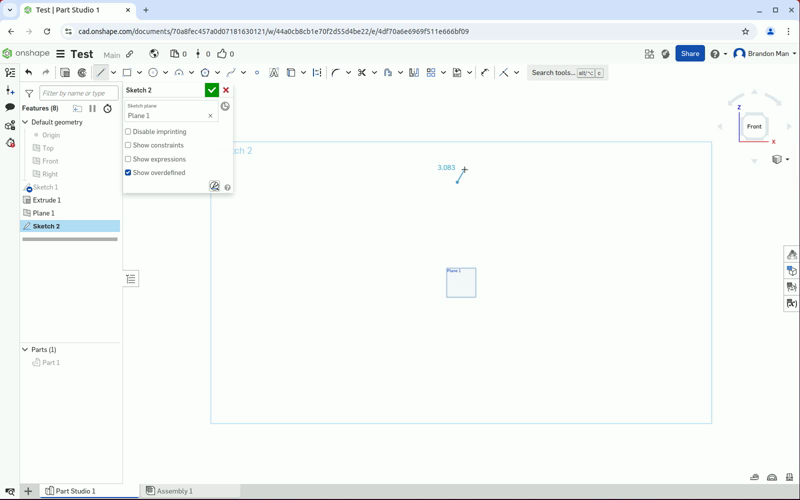
key_down(shift)
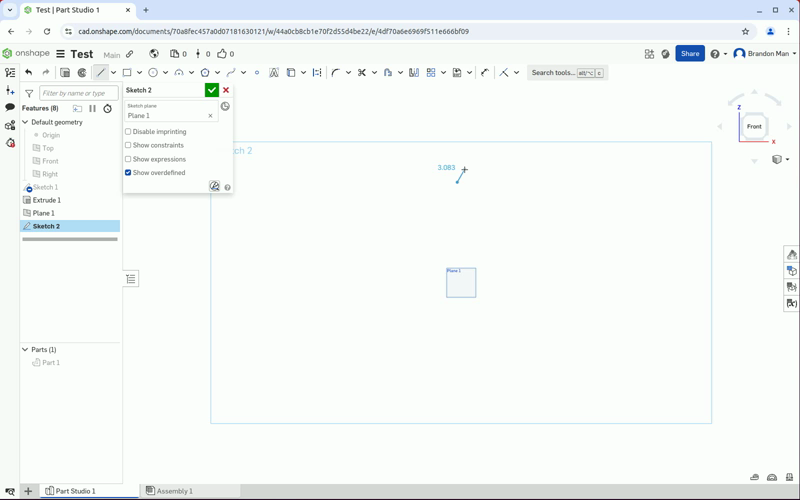
mouse_move(494, 169)
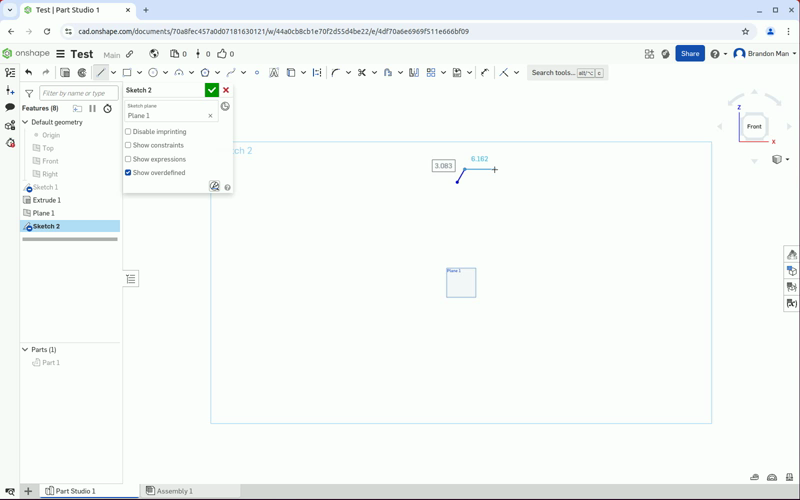
mouse_move(457, 169)
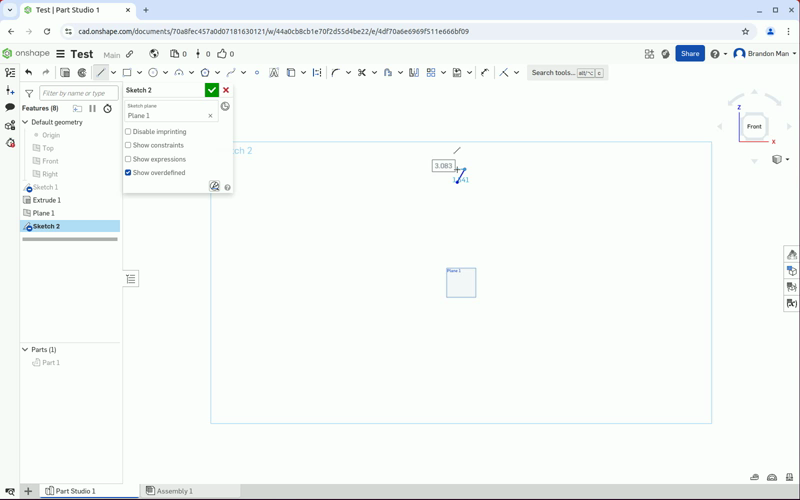
scroll(6)
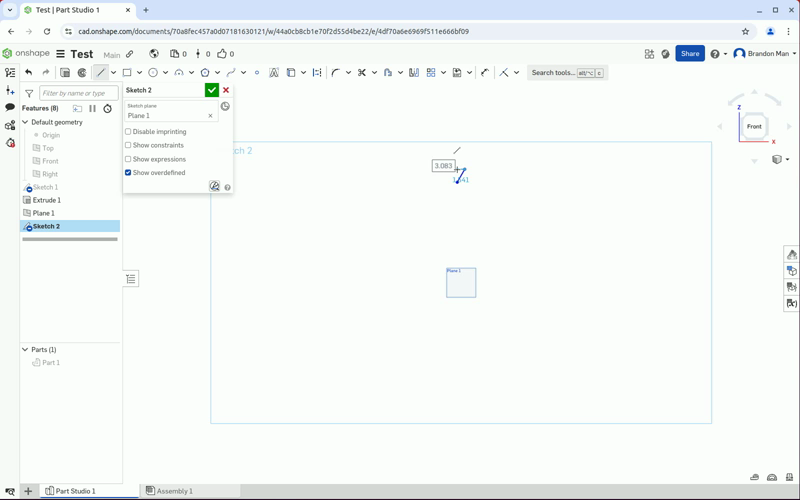
scroll(6)
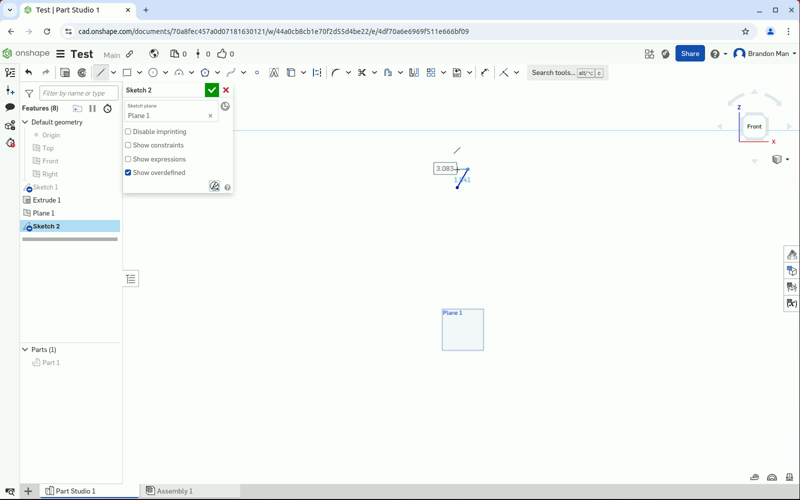
scroll(6)
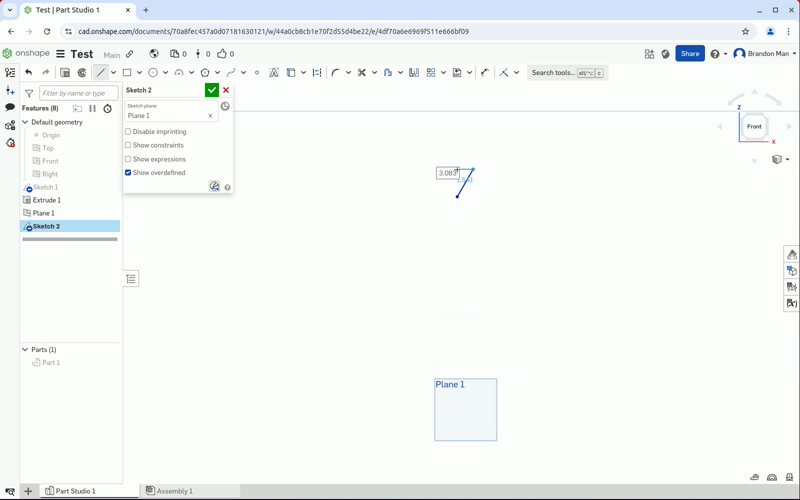
scroll(6)
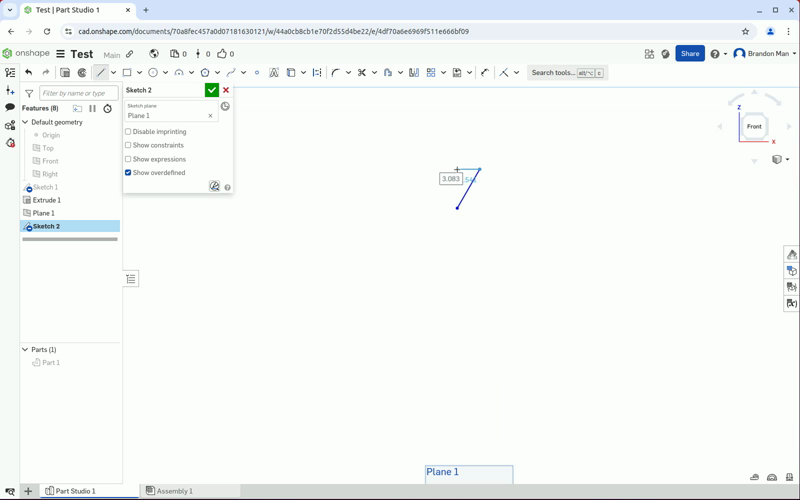
scroll(6)
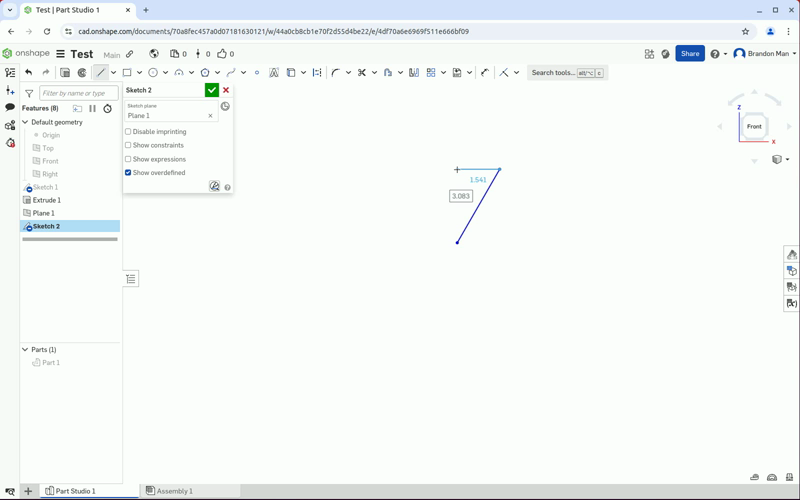
scroll(6)
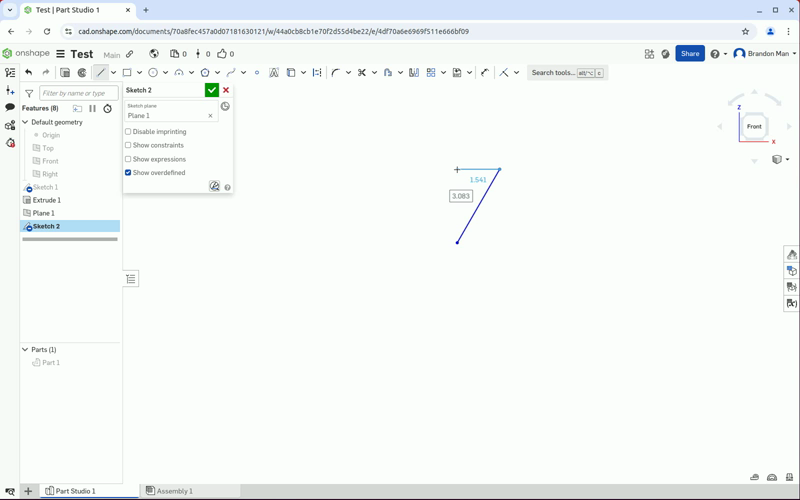
scroll(6)
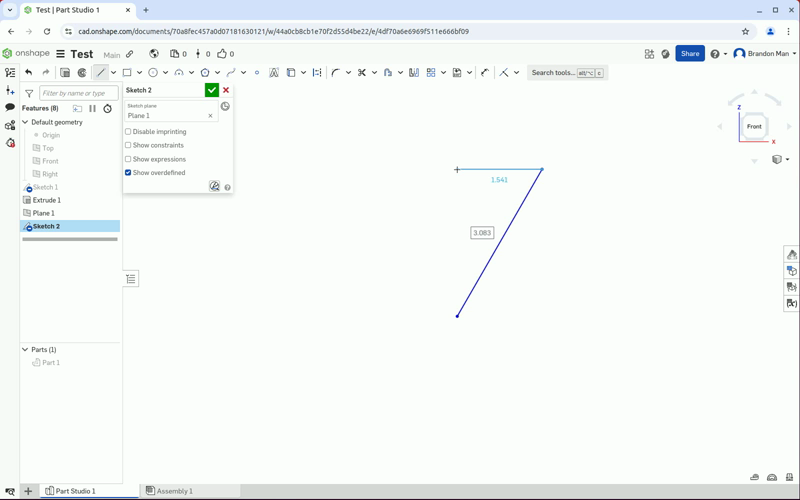
click(457, 169)
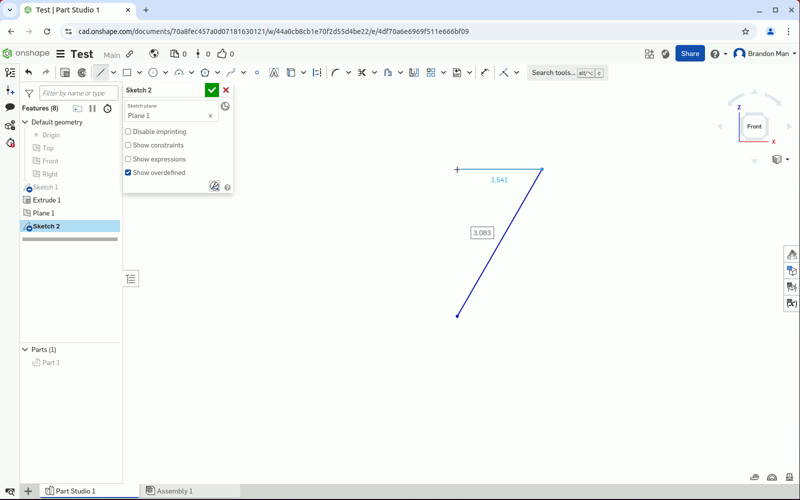
scroll(-6)
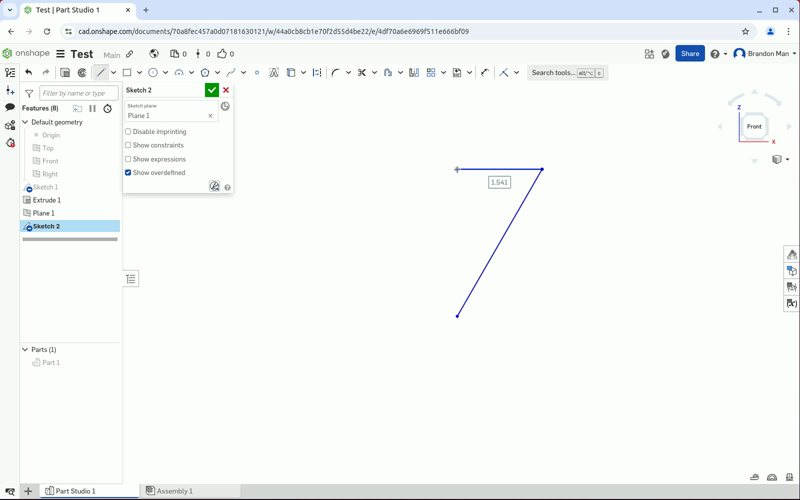
scroll(-6)
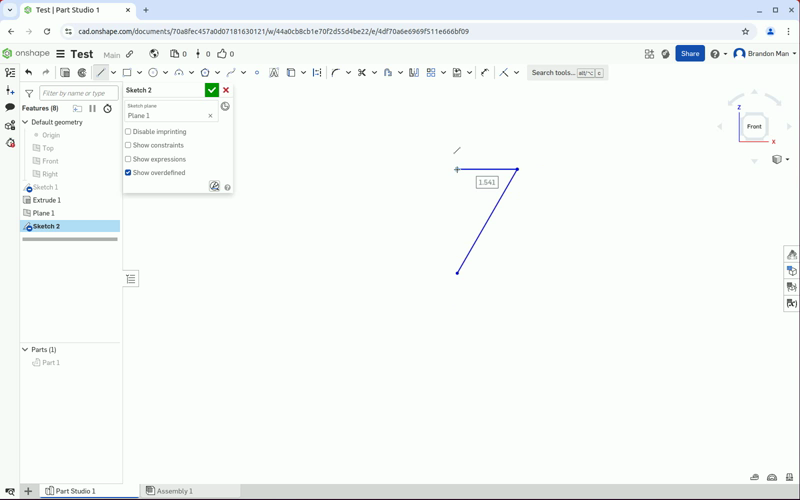
scroll(-6)
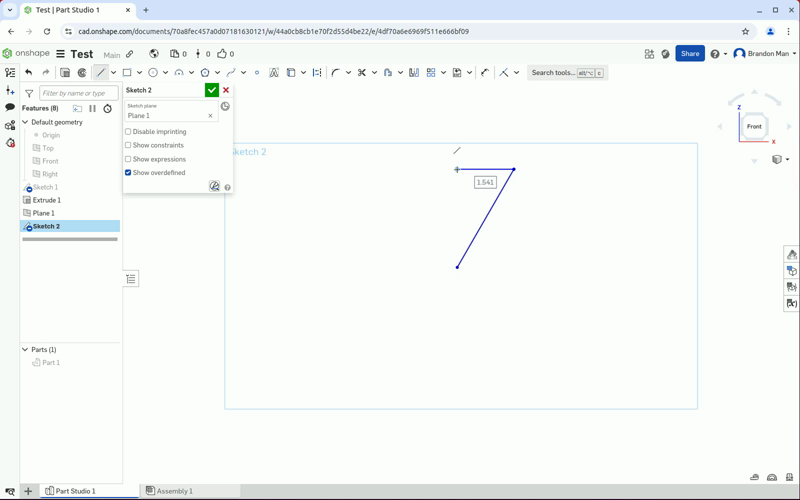
scroll(-6)
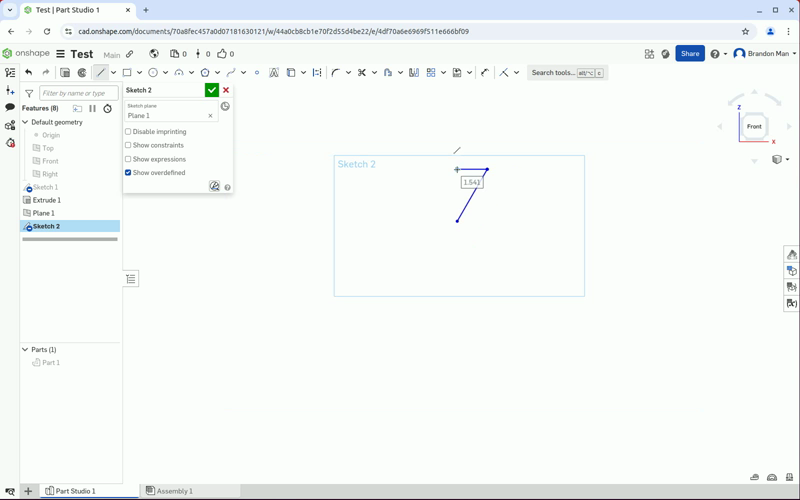
scroll(-6)
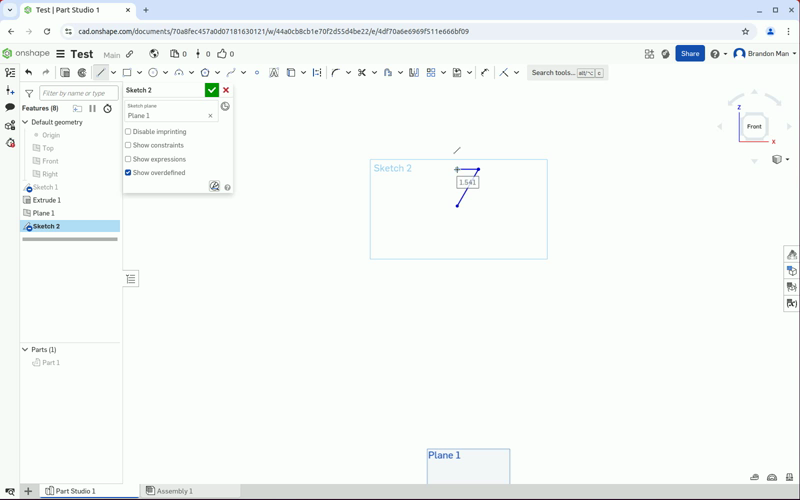
scroll(-6)
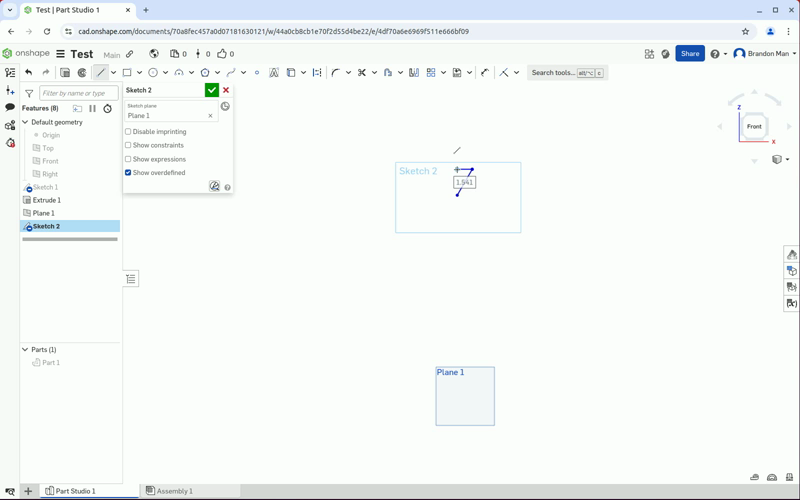
scroll(-6)
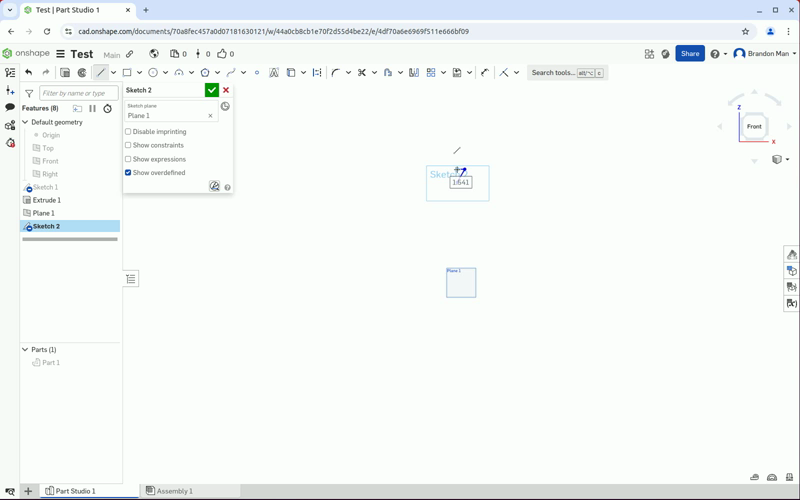
key_up(shift)
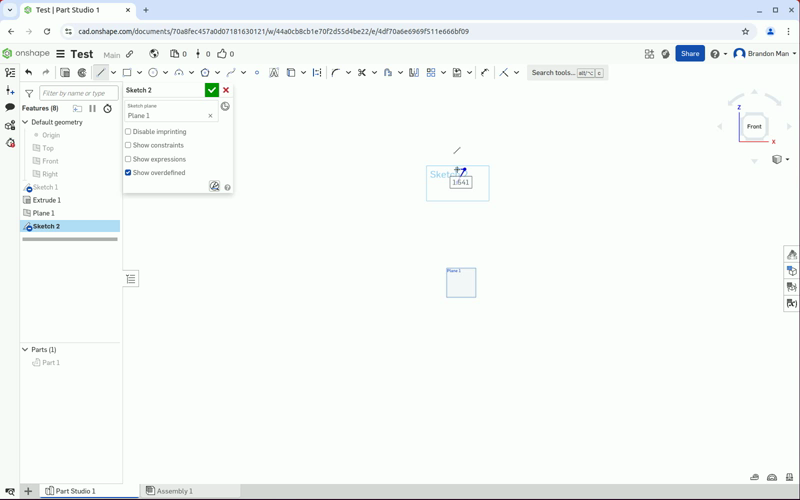
mouse_move(487, 169)
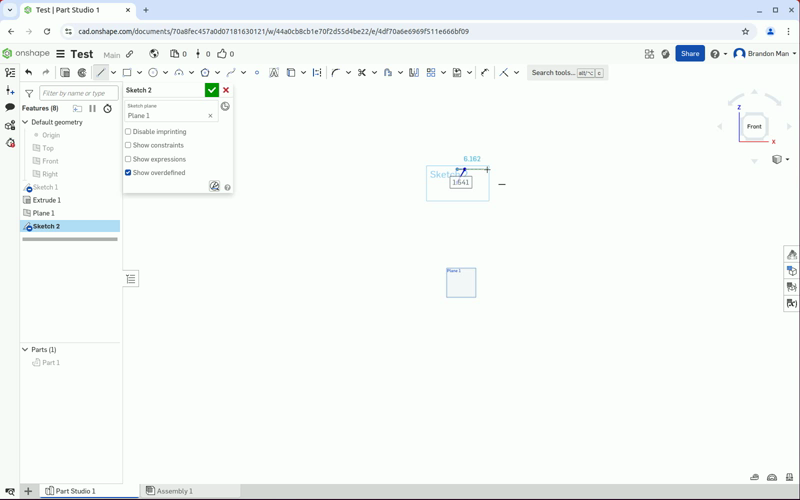
key_down(shift)
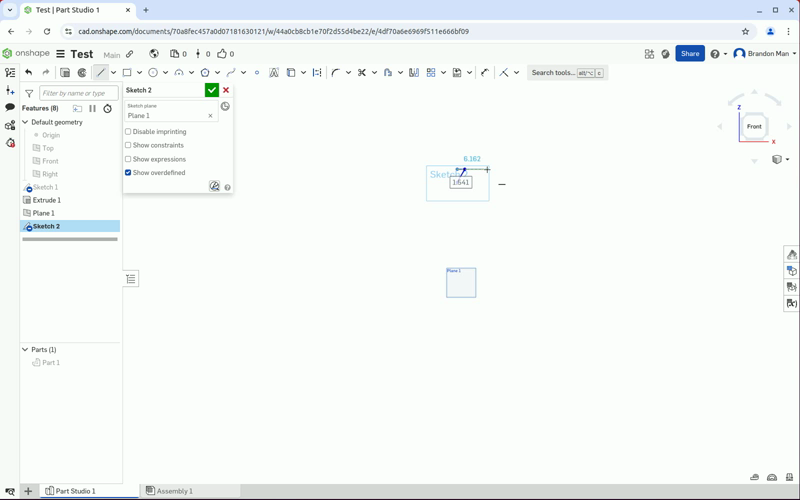
mouse_move(457, 182)
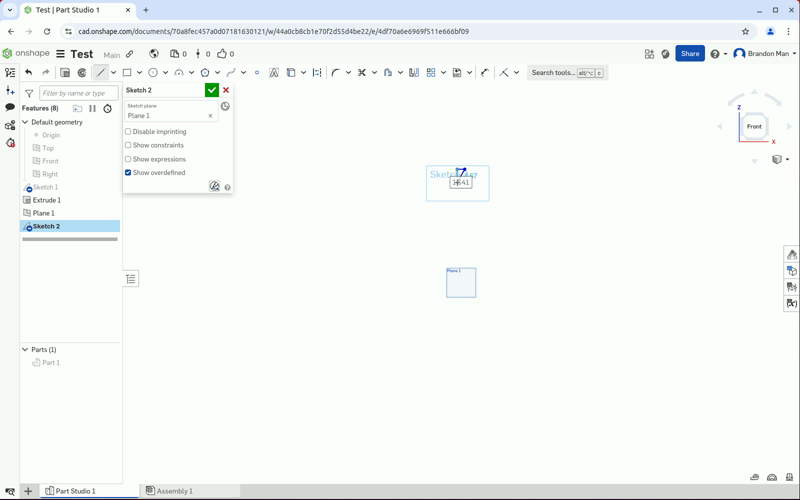
key_up(shift)
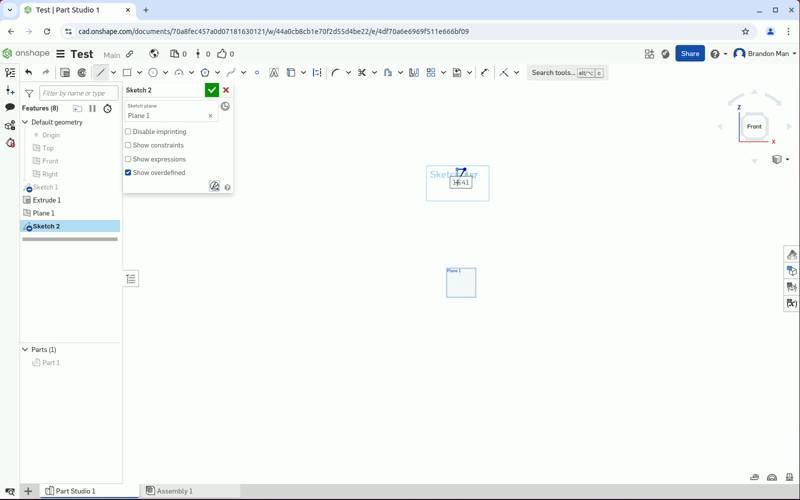
click(457, 182)
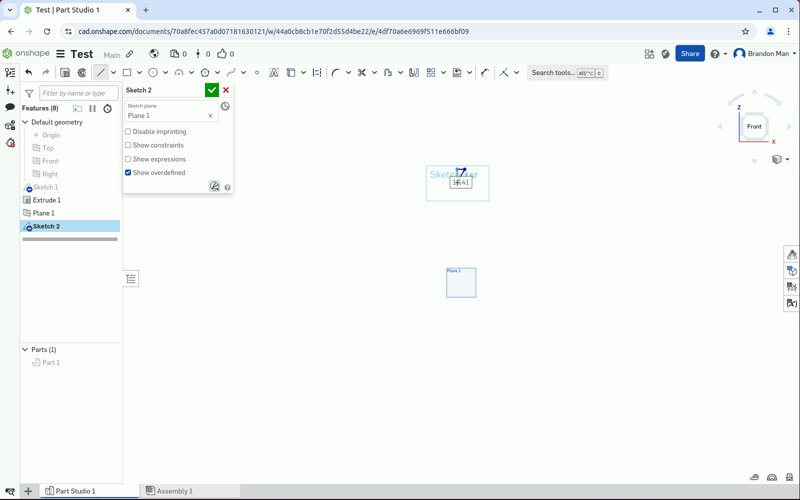
key(esc)
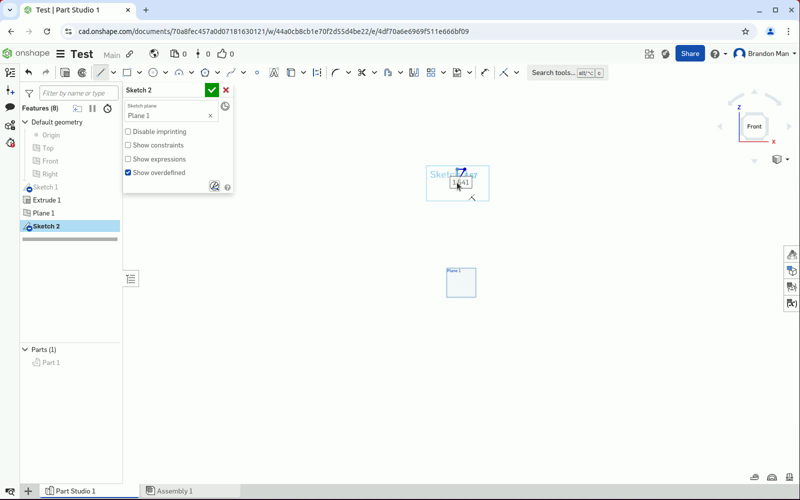
mouse_move(457, 179)
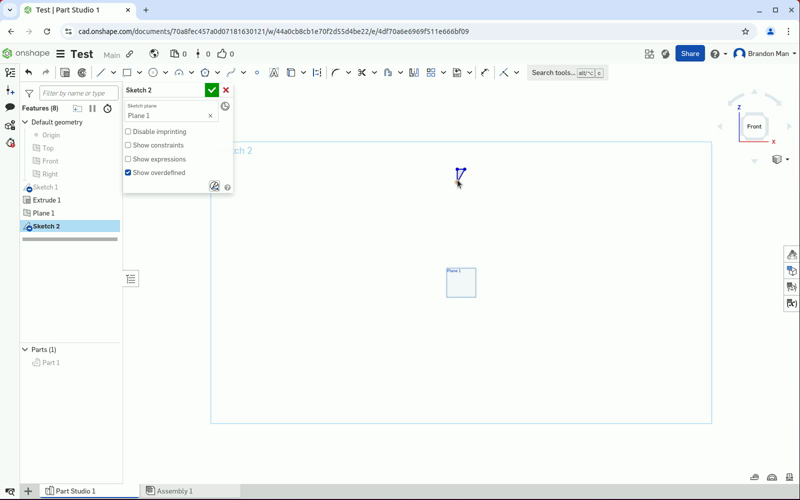
scroll(6)
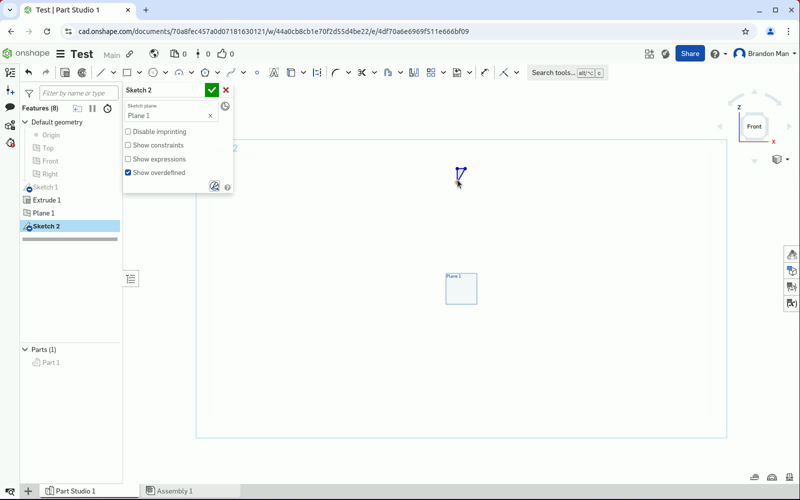
scroll(6)
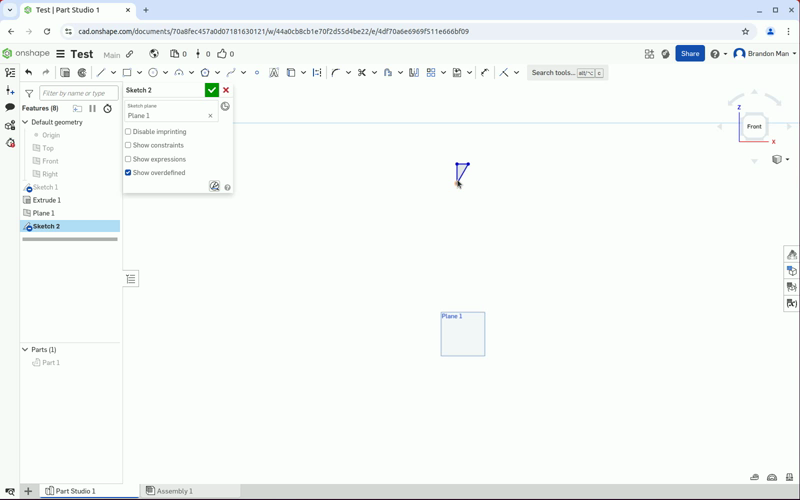
scroll(6)
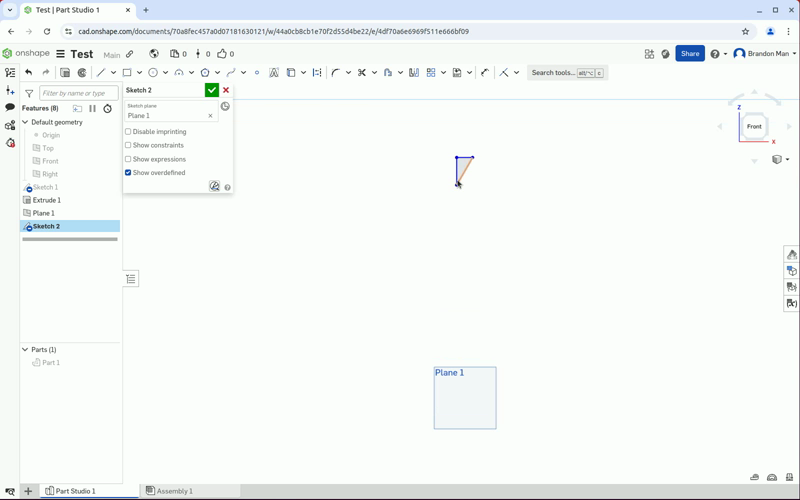
scroll(6)
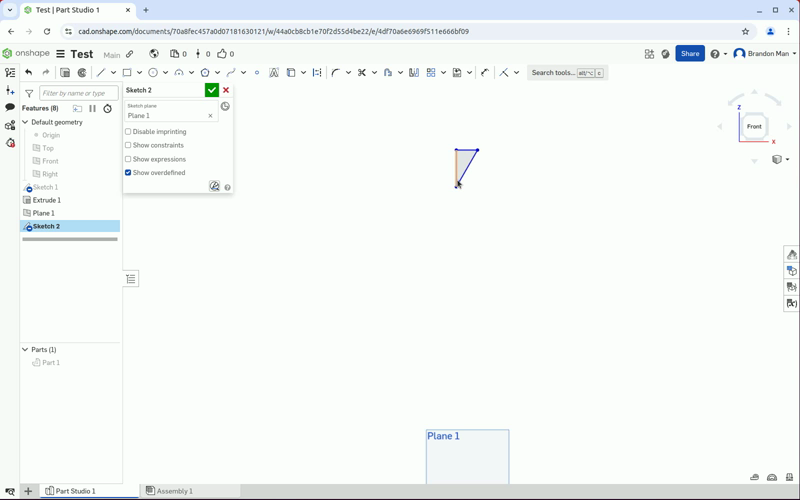
scroll(6)
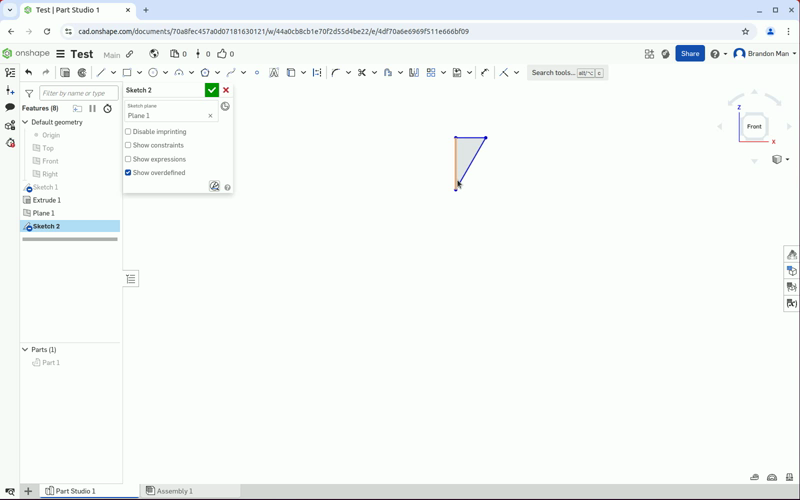
scroll(6)
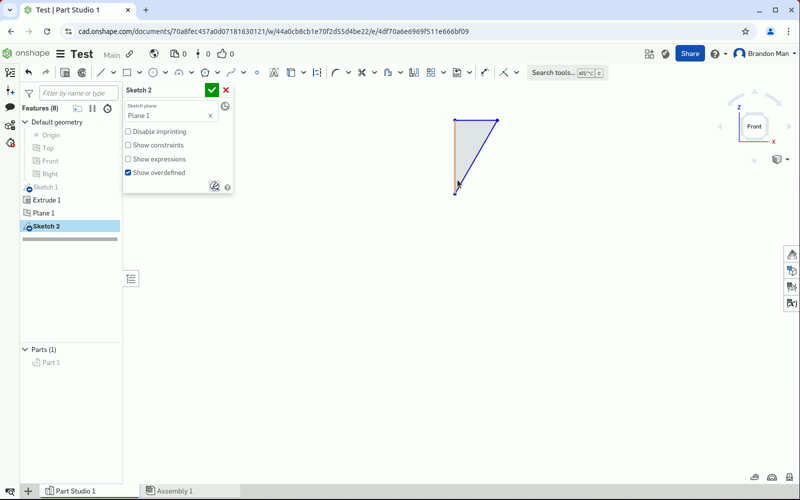
scroll(6)
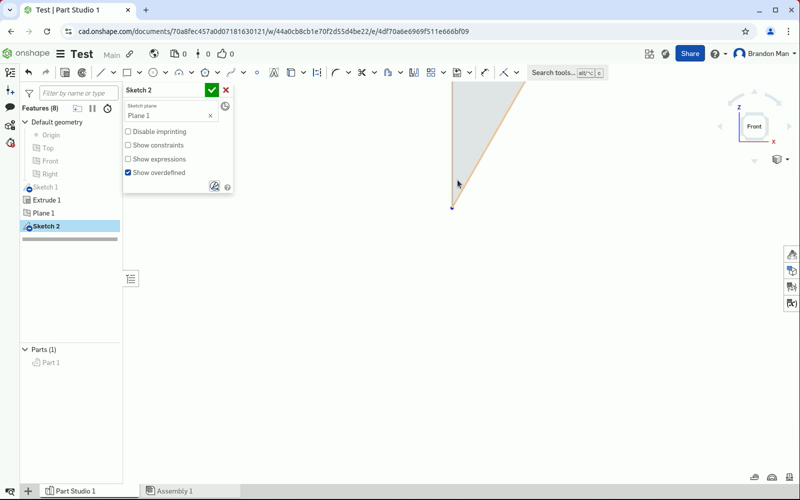
click(457, 179)
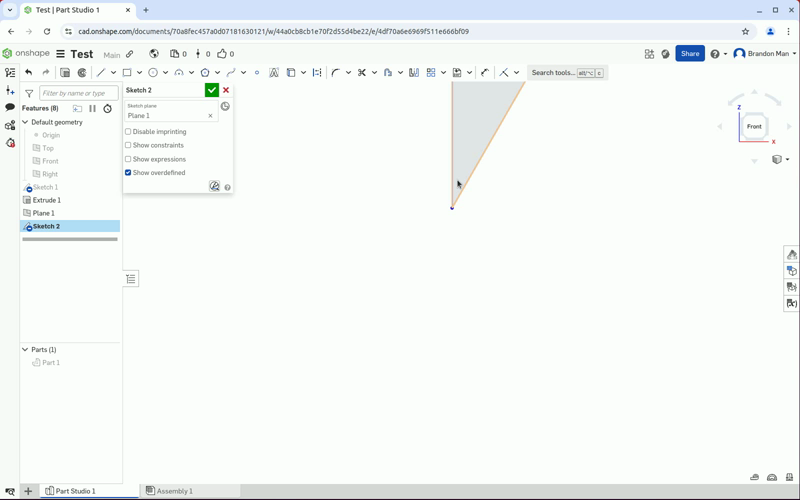
scroll(-6)
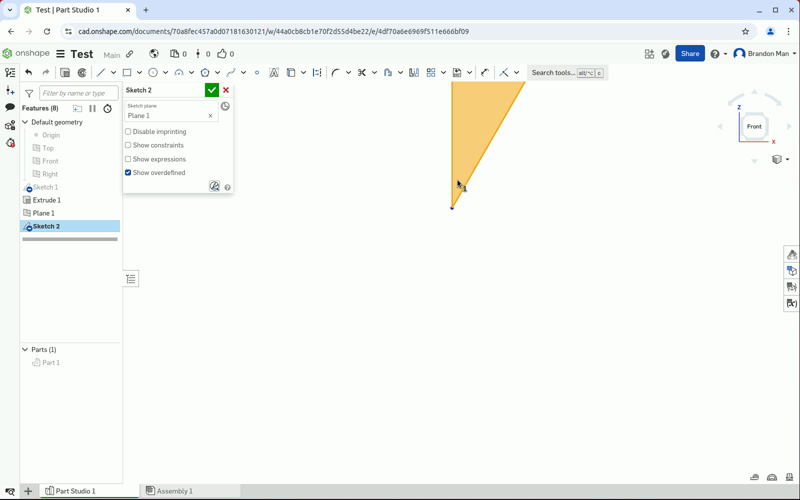
scroll(-6)
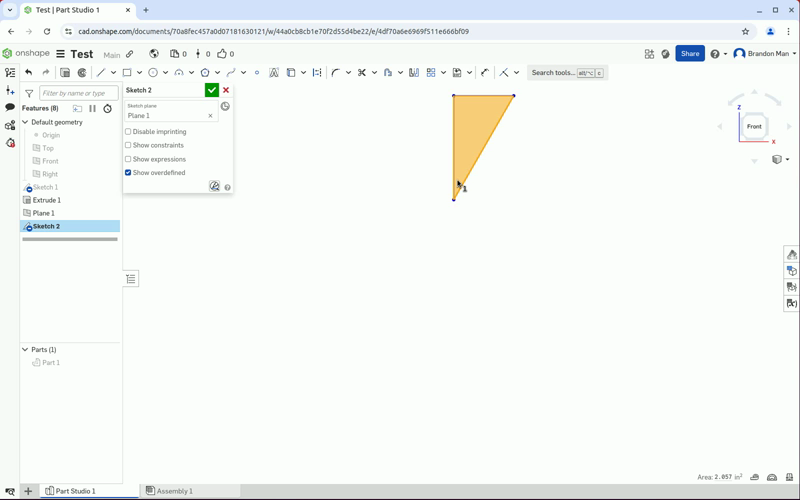
scroll(-6)
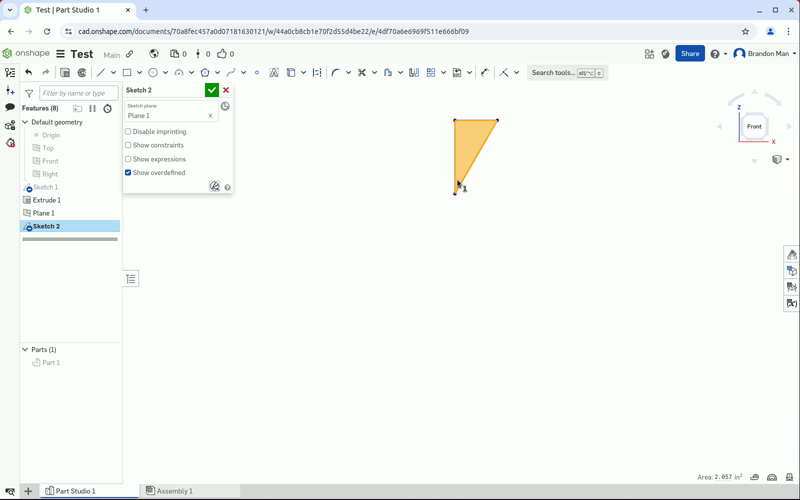
scroll(-6)
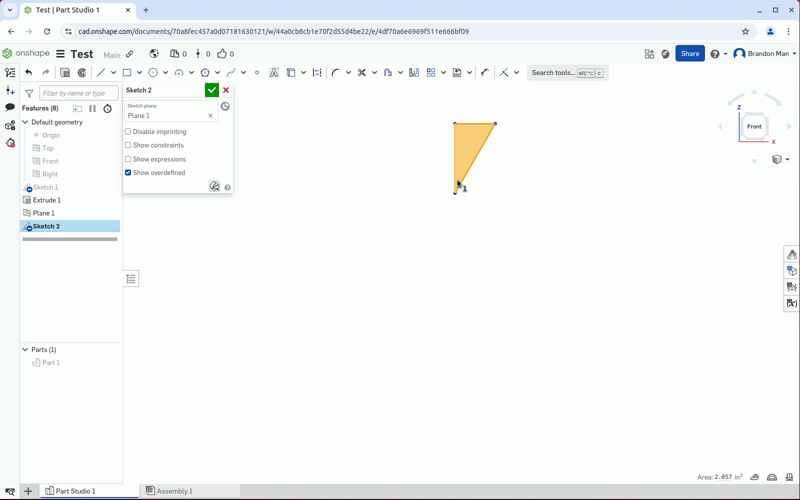
scroll(-6)
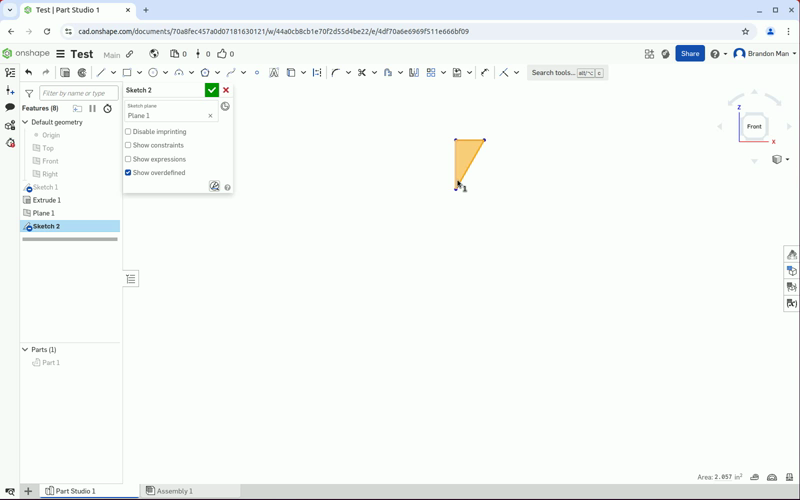
scroll(-6)
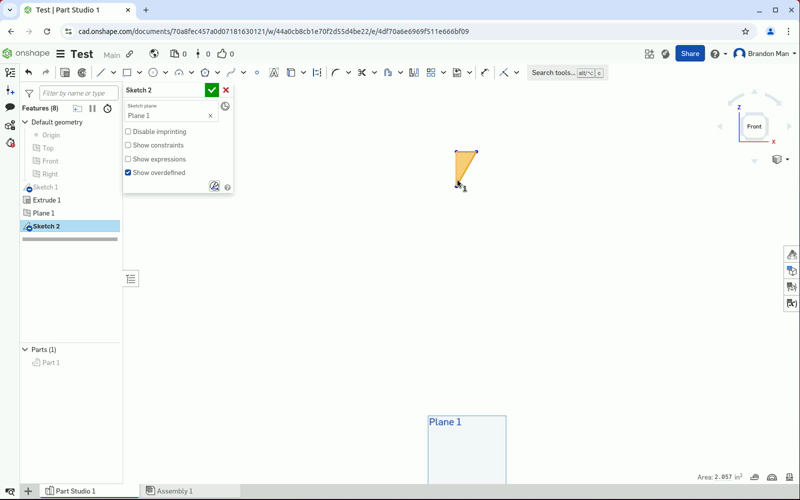
scroll(-6)
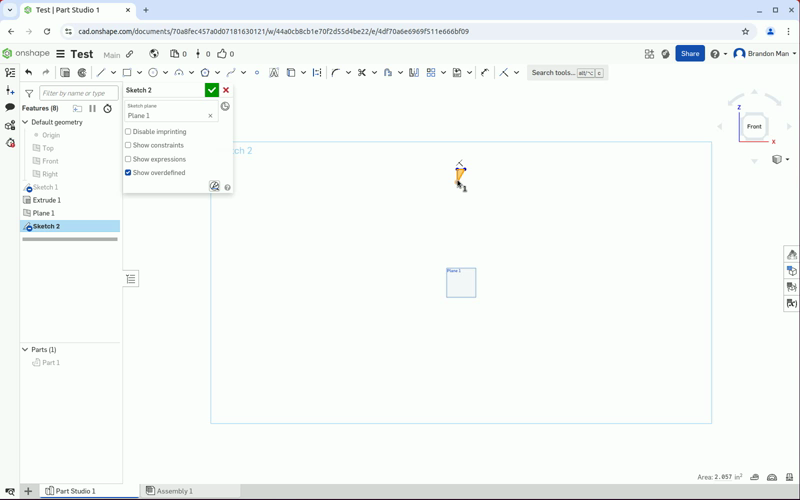
mouse_move(73, 352)
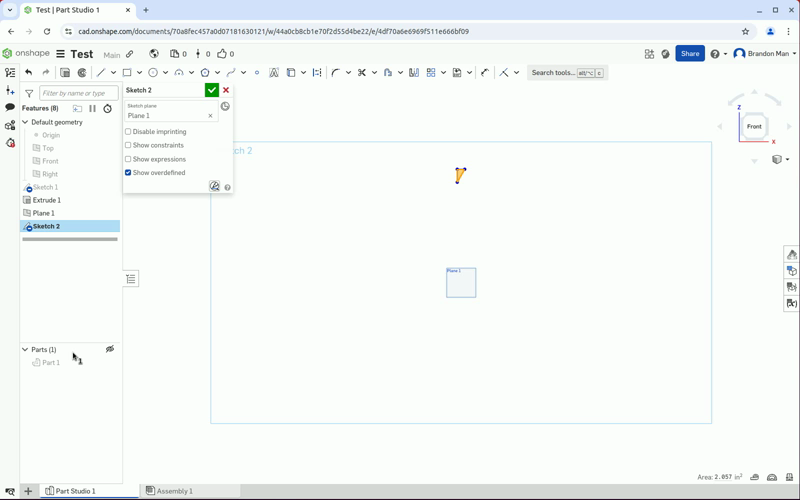
key(shift+y)
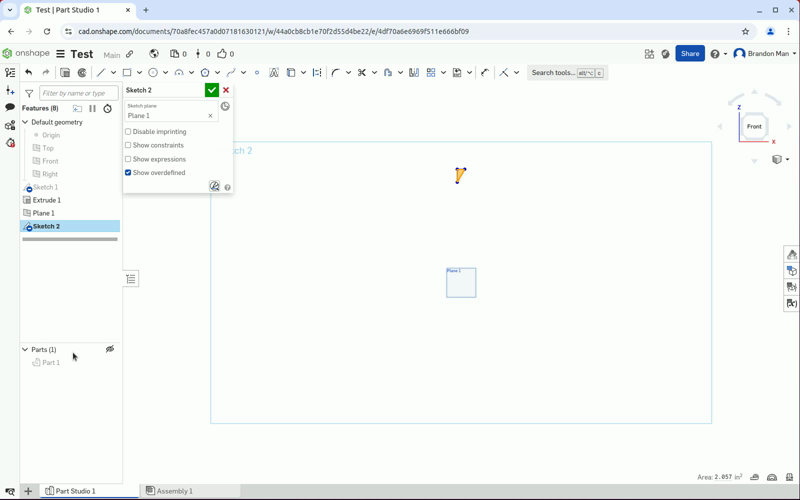
key(shift+e)
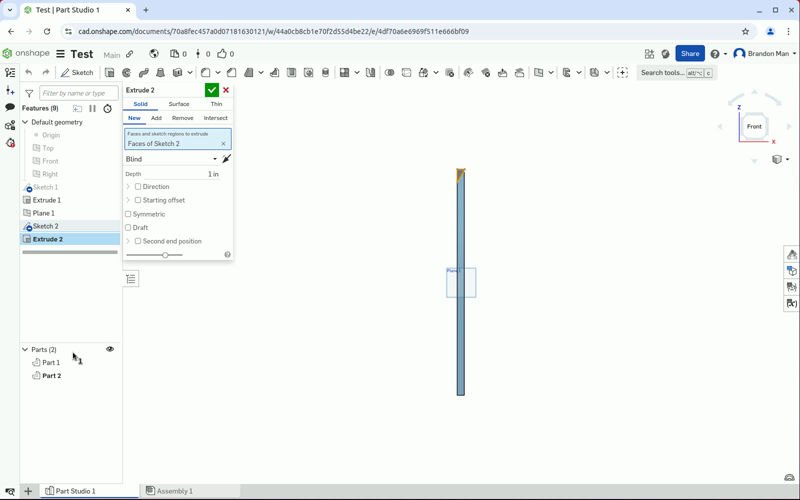
mouse_move(143, 106)
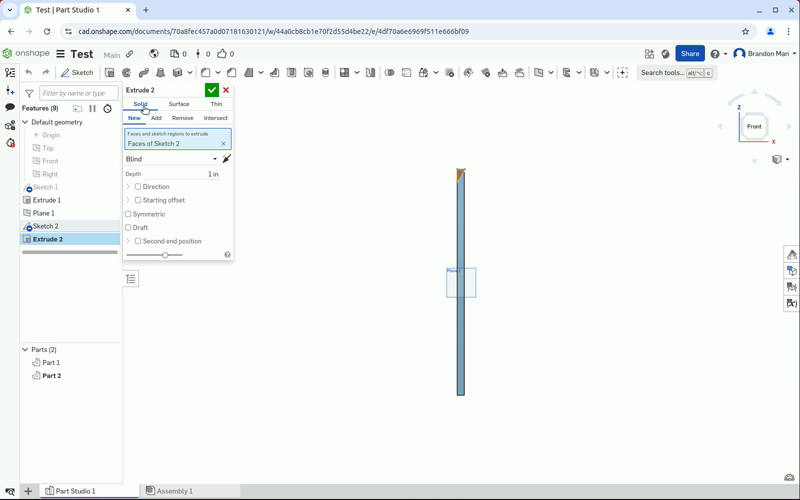
click(143, 106)
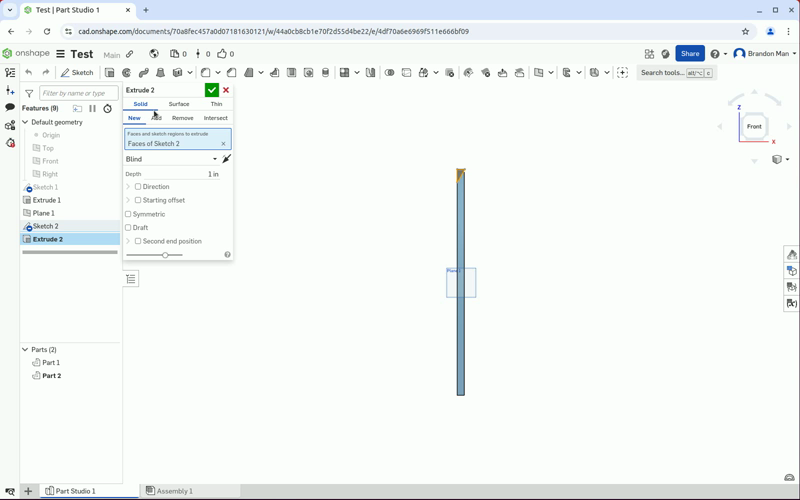
mouse_move(186, 120)
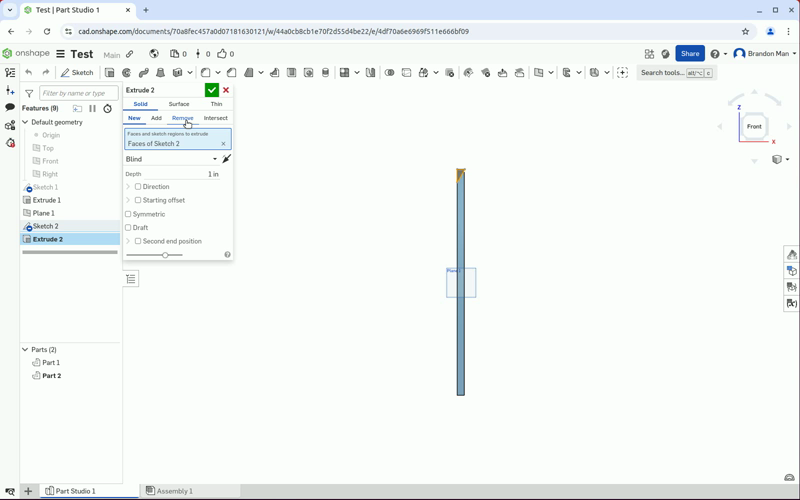
click(186, 120)
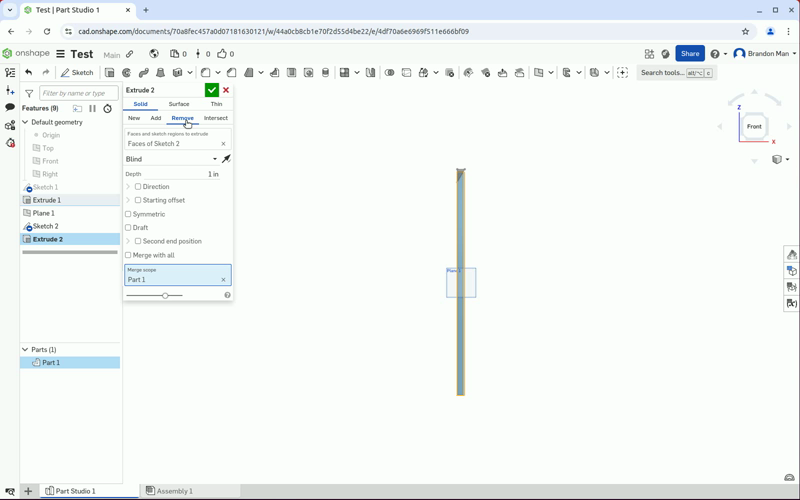
key(tab, 4)
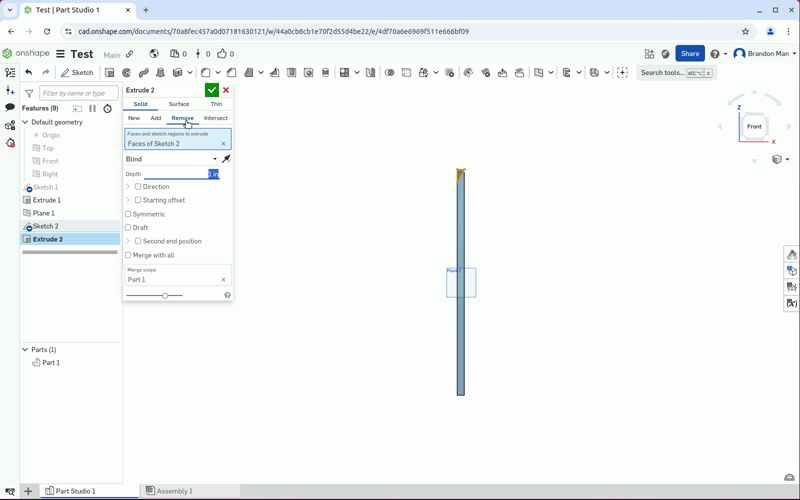
text(11.554)
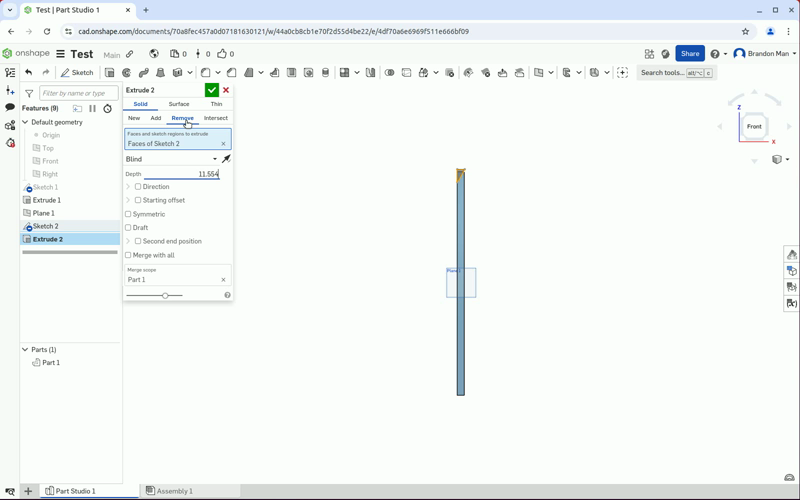
key(tab, 6)
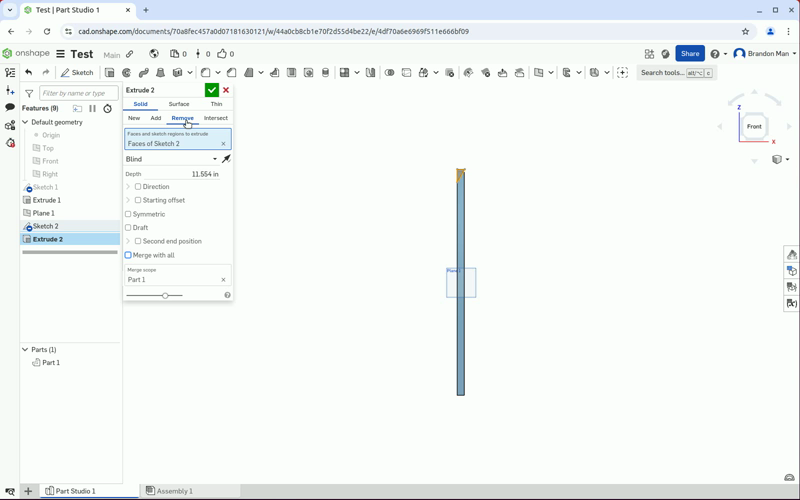
key(space)
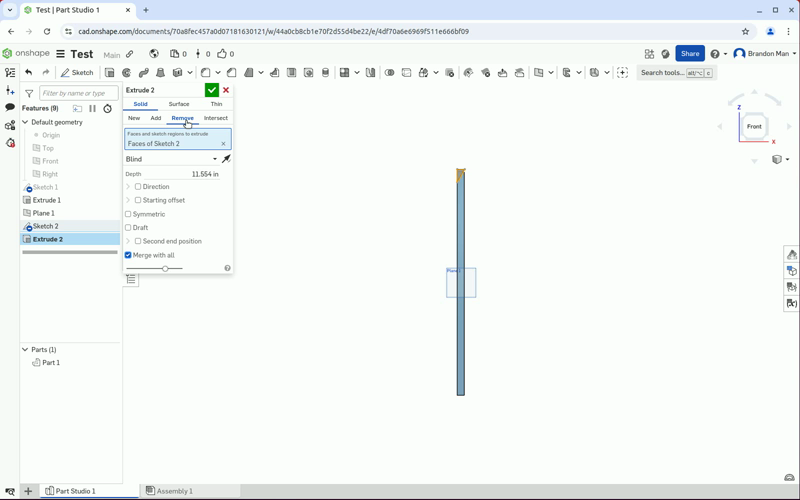
key(enter)
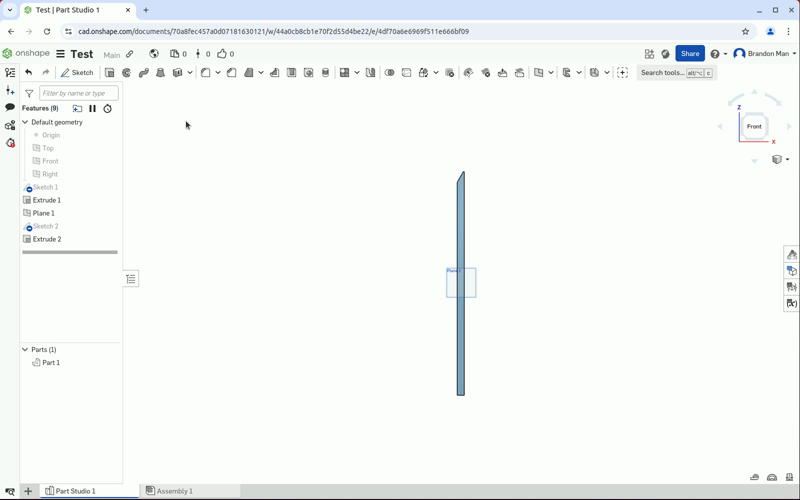
key(shift+h)
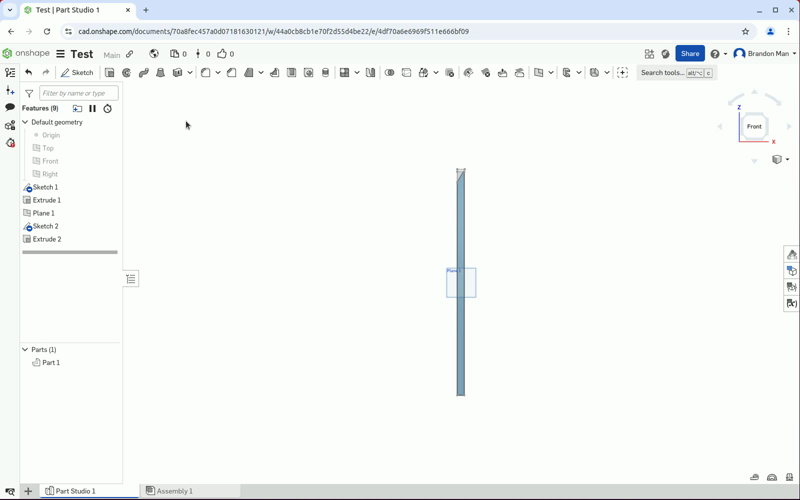
key(shift+h)
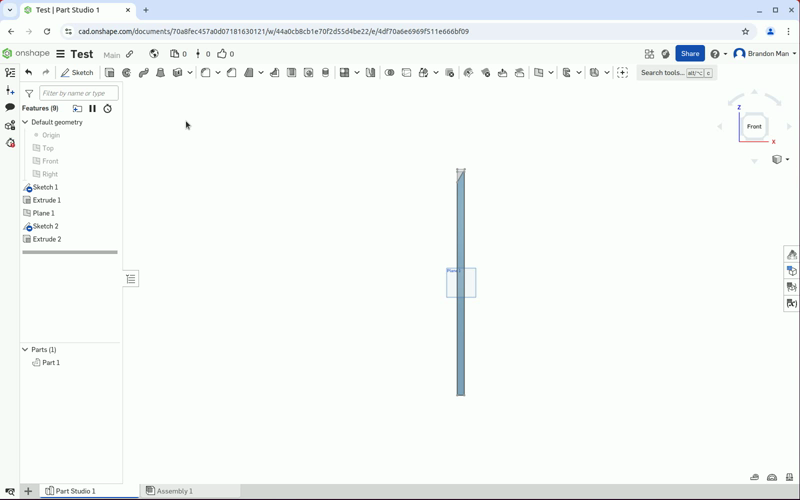
key(shift+7)
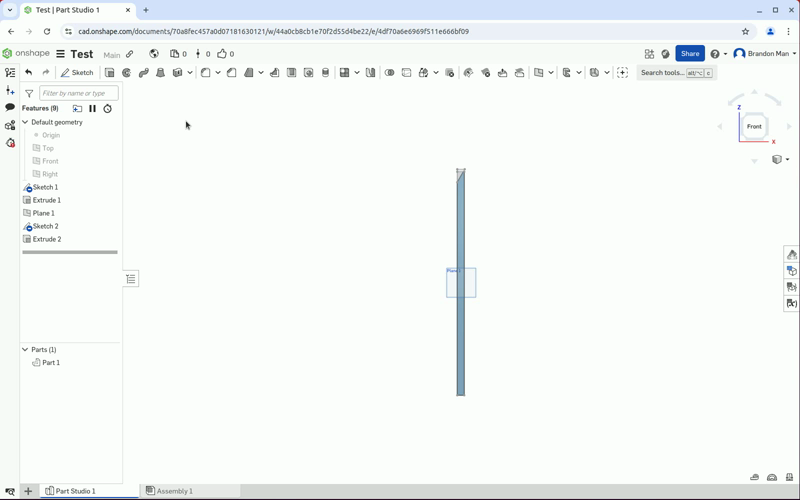
key(left, 2)
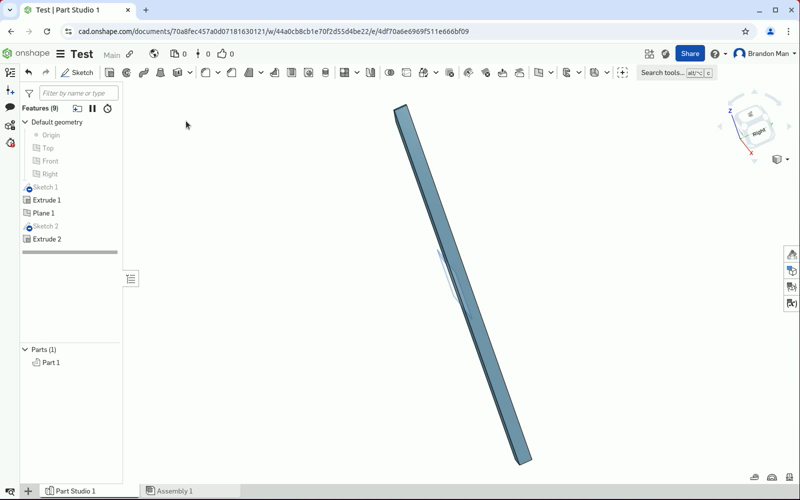
key(down, 2)
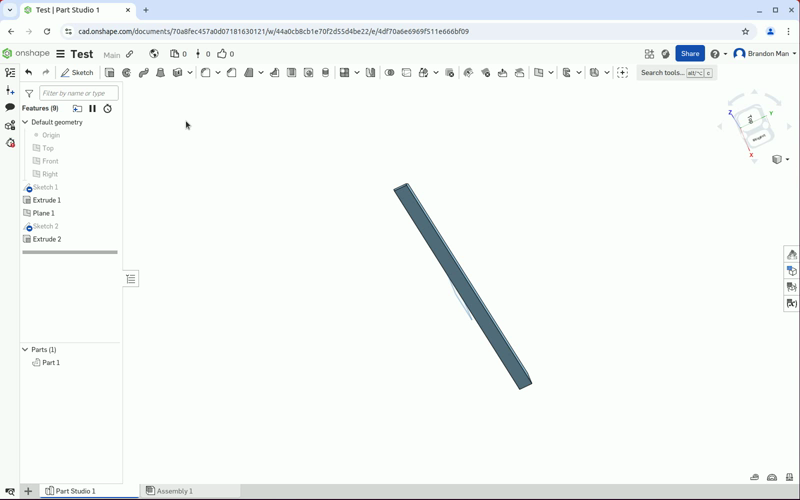
key(up, 2)
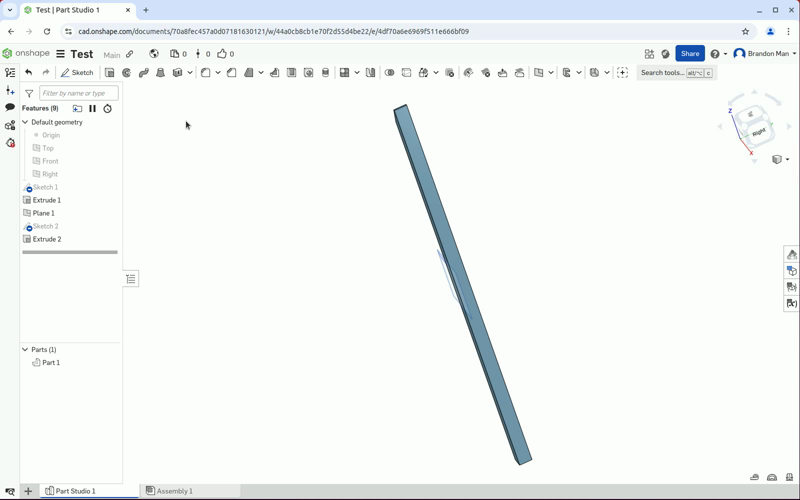
key(right, 2)
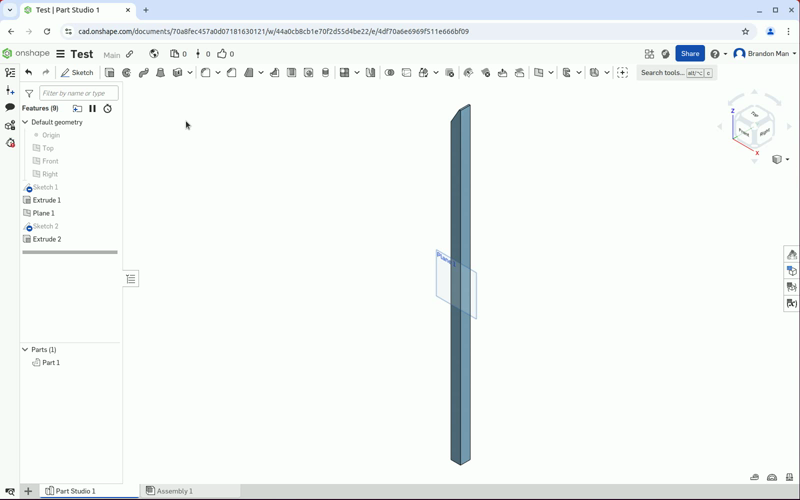
mouse_move(73, 189)
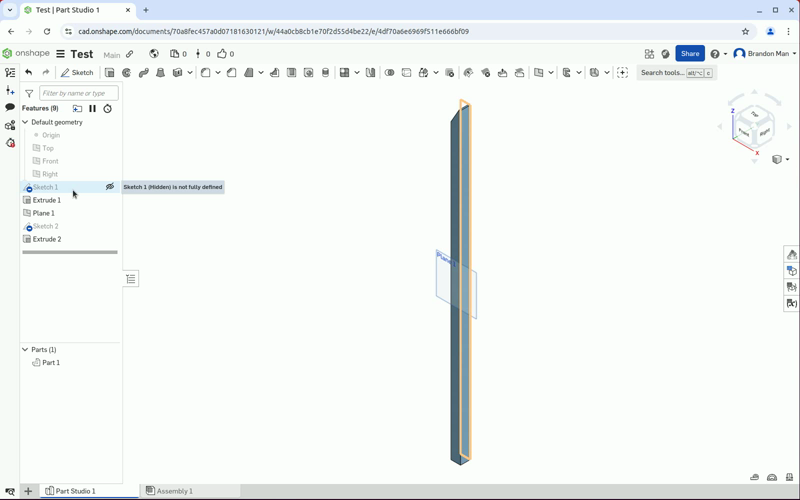
click(73, 189)